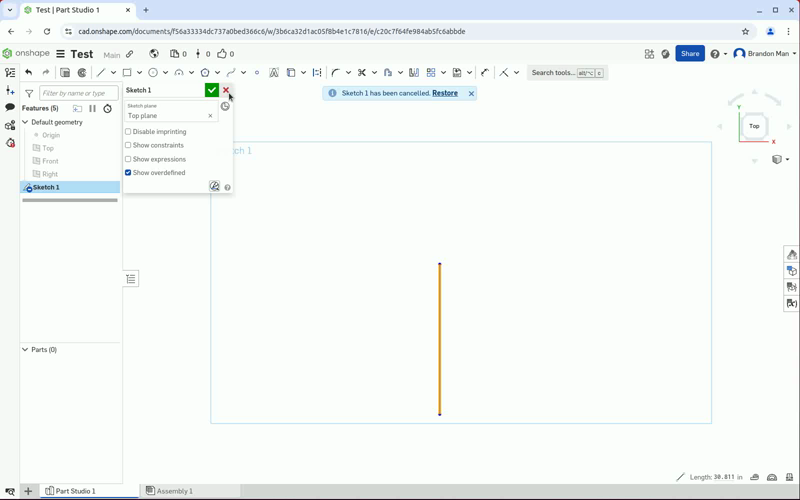
key(shift+h)
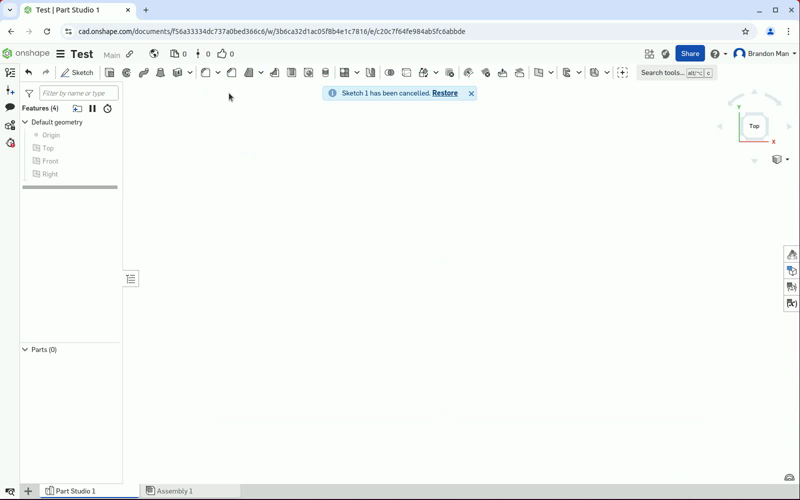
key(shift+s)
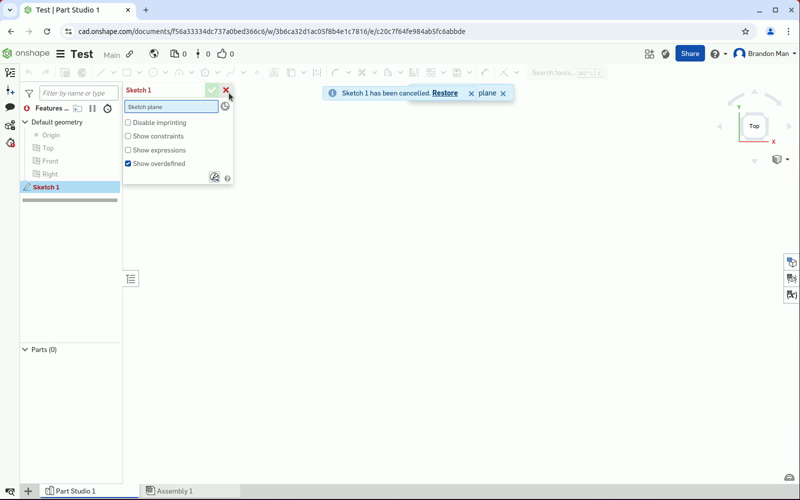
mouse_move(73, 150)
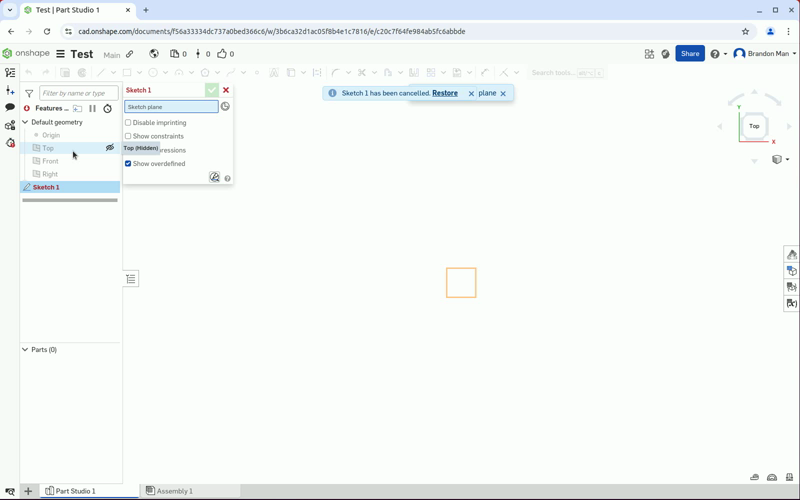
click(73, 150)
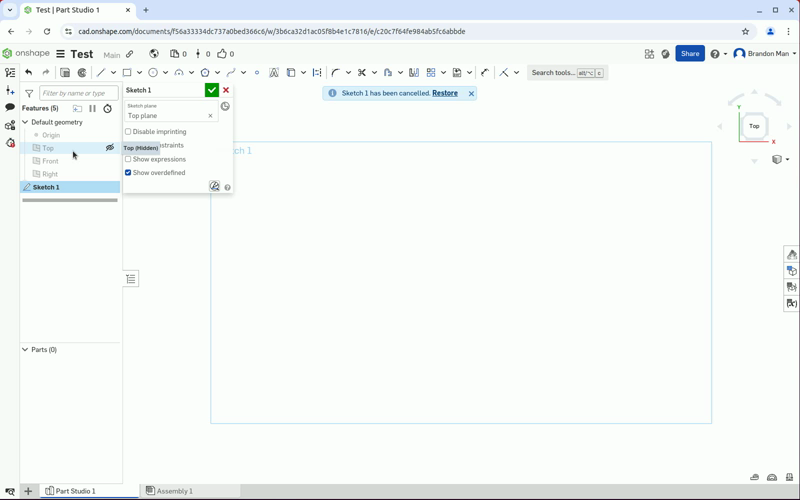
mouse_move(73, 352)
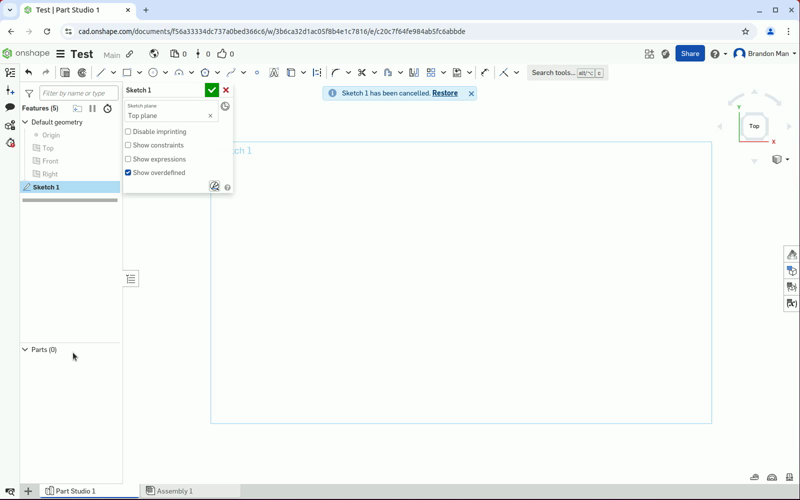
key(y)
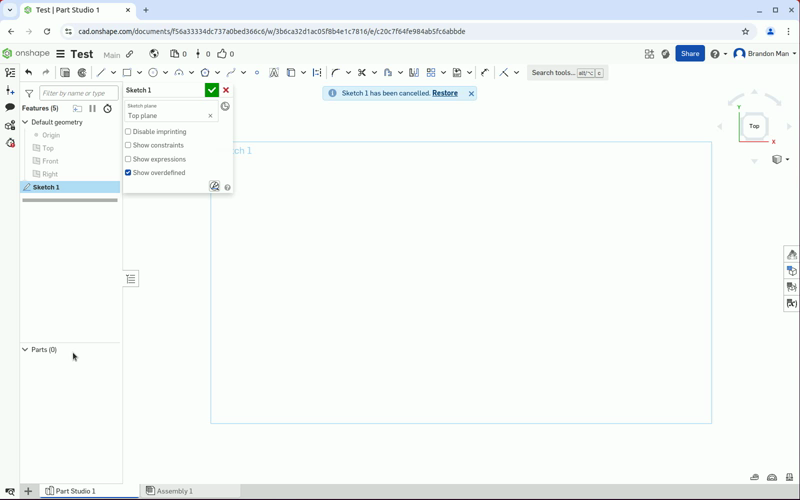
key(l)
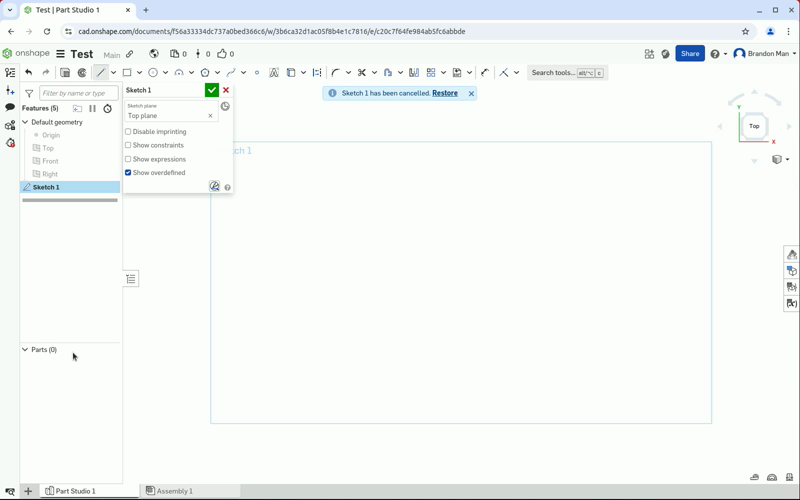
key_down(shift)
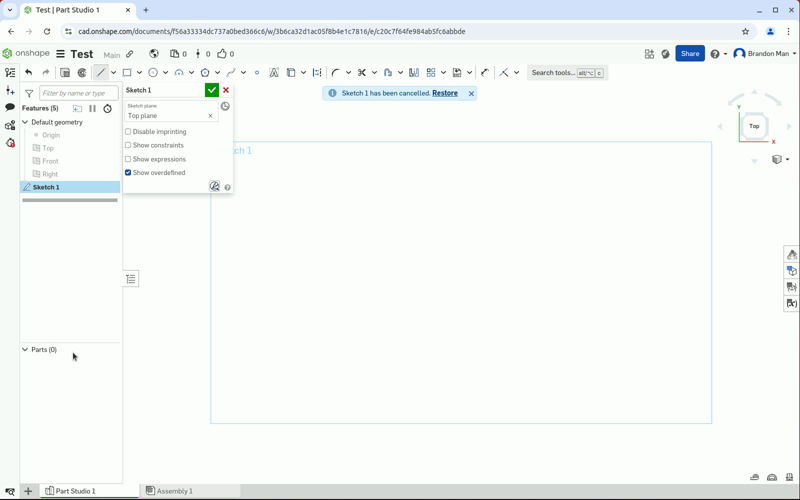
mouse_move(460, 282)
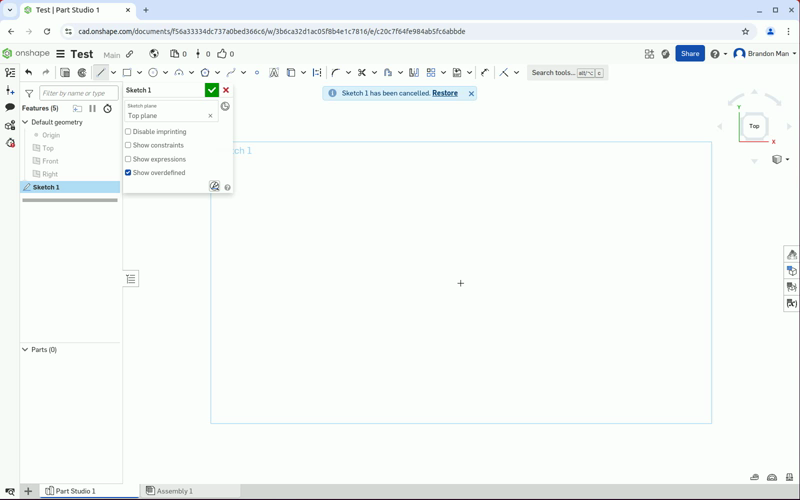
click(460, 282)
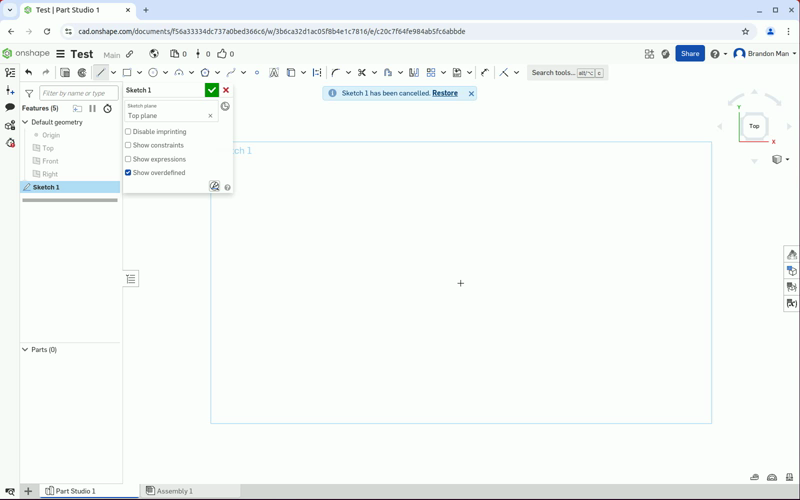
key_up(shift)
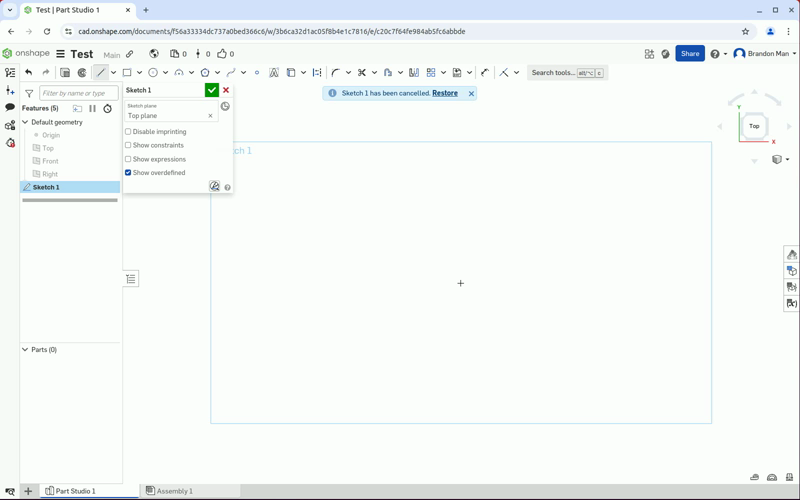
key_down(shift)
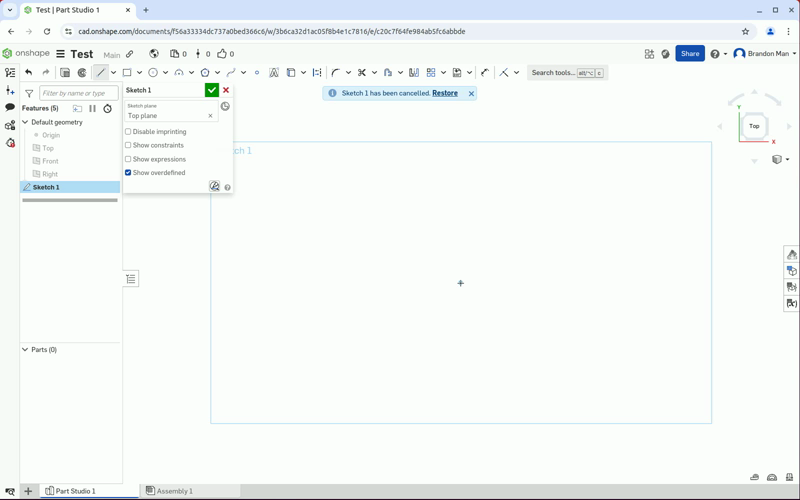
mouse_move(573, 282)
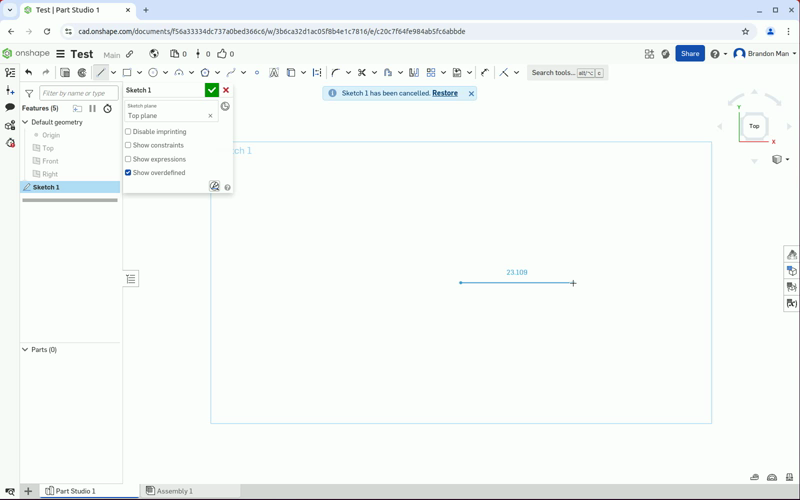
click(573, 282)
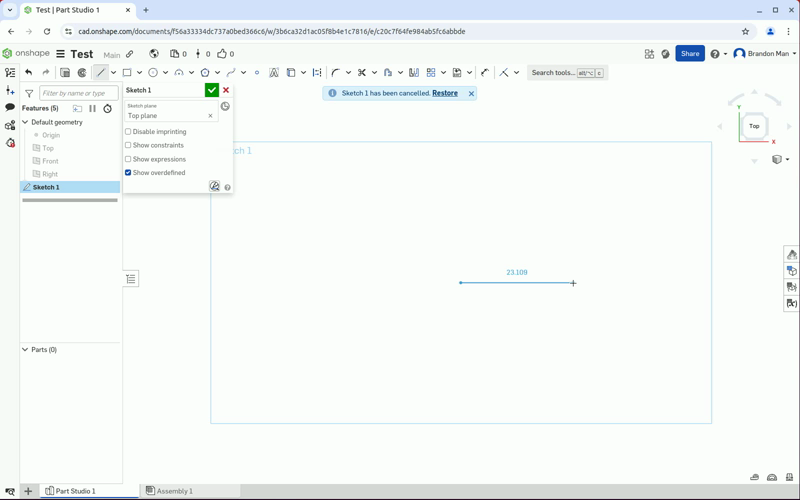
key_up(shift)
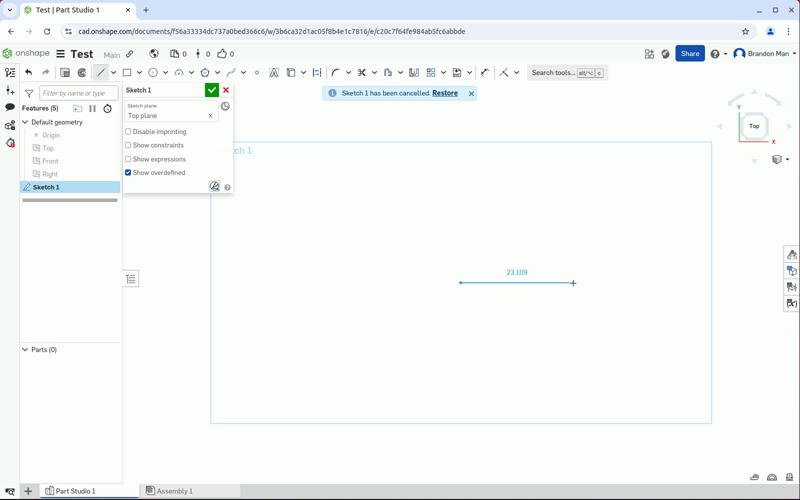
key_down(shift)
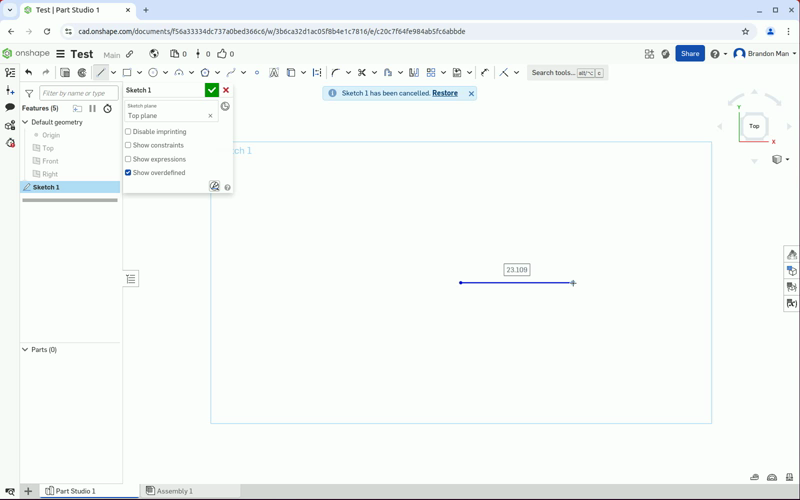
mouse_move(589, 282)
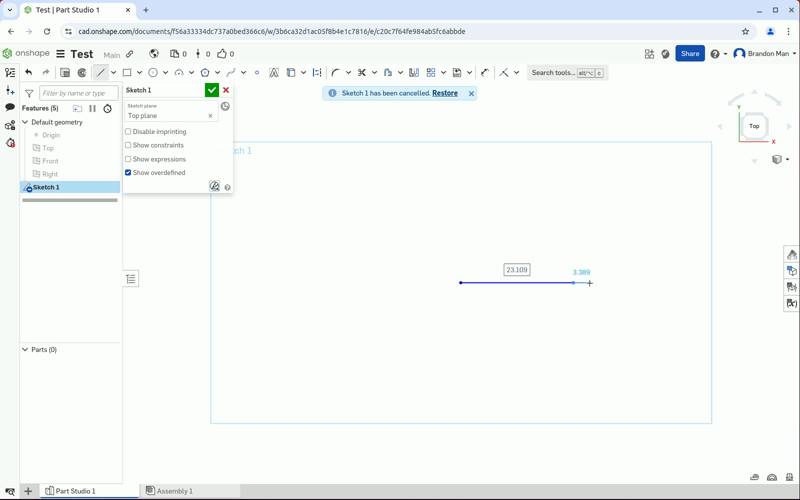
mouse_move(573, 226)
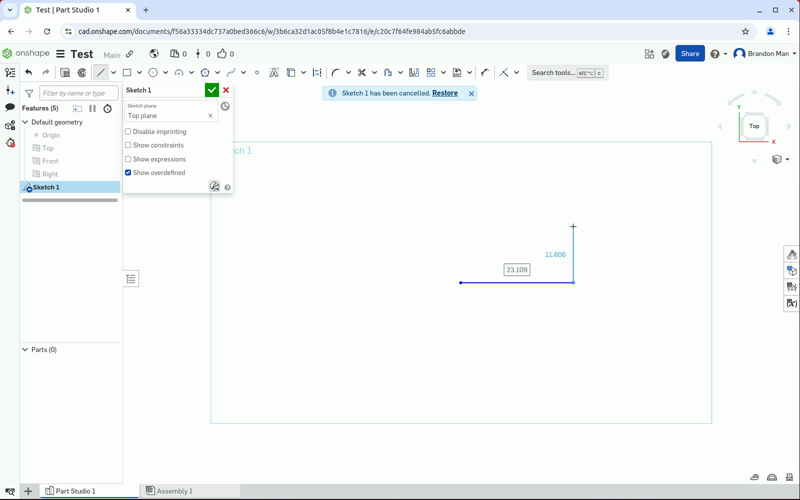
click(573, 226)
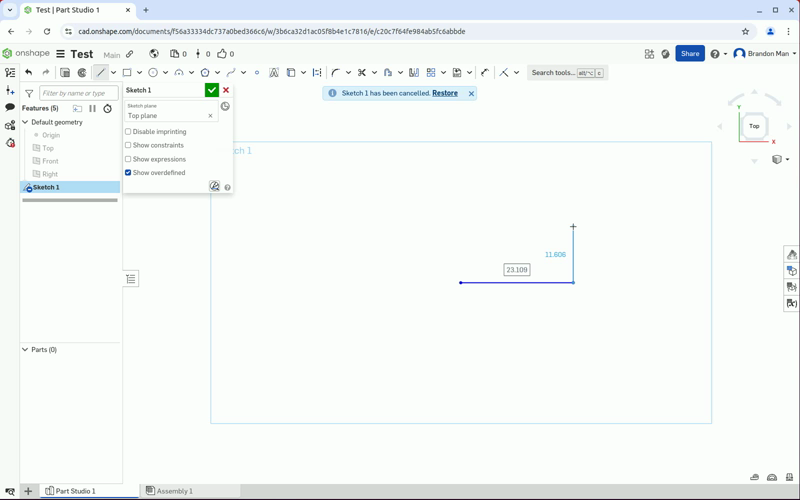
key_up(shift)
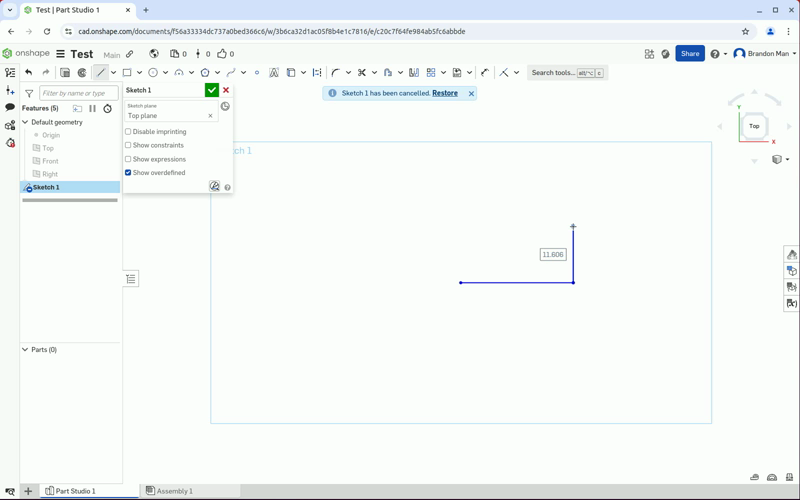
key_down(shift)
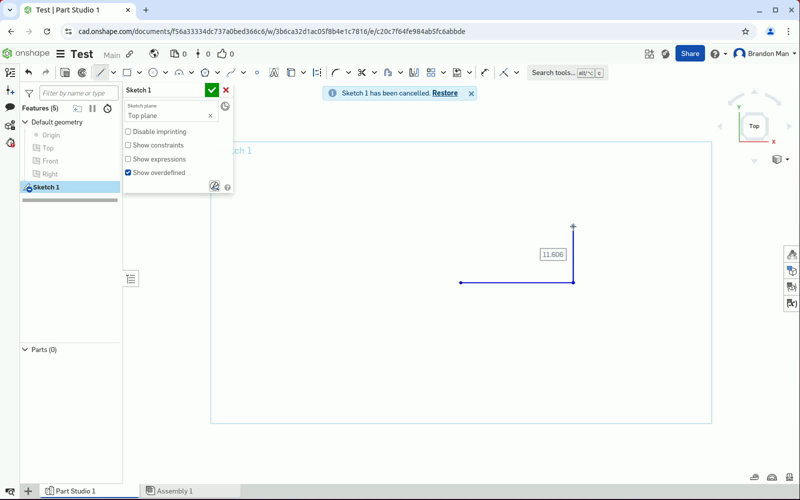
mouse_move(460, 226)
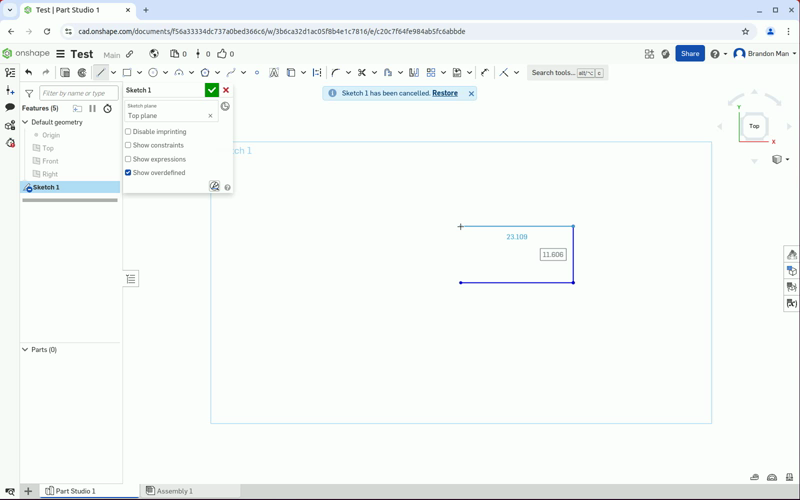
click(460, 226)
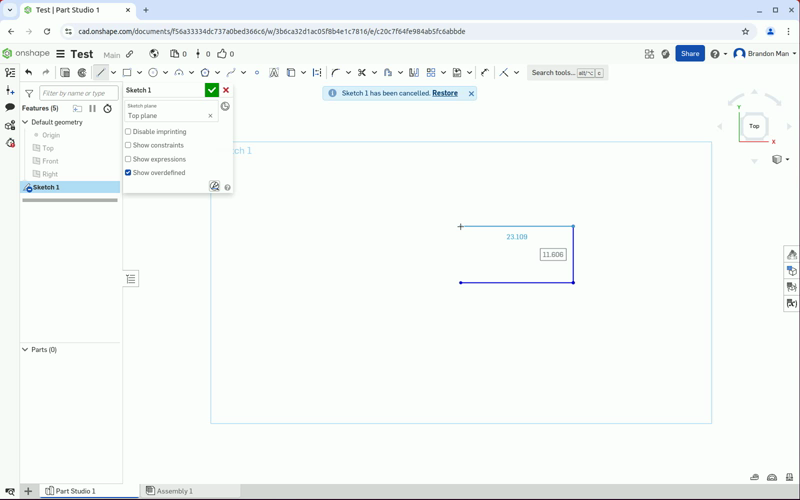
key_up(shift)
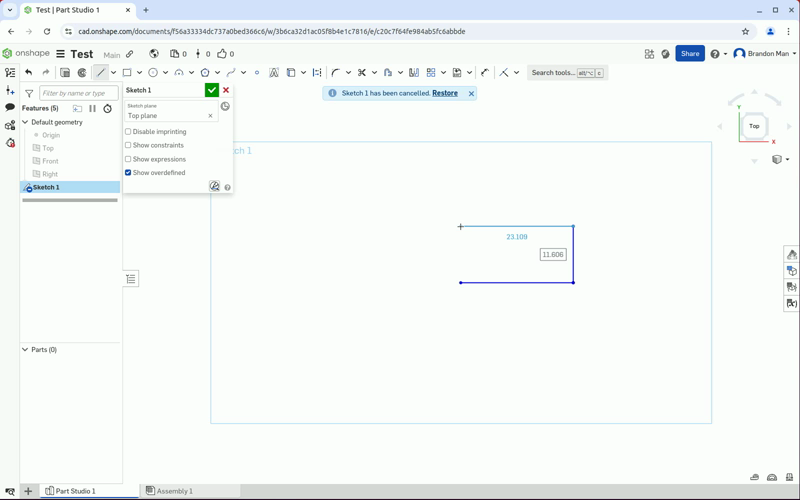
mouse_move(490, 226)
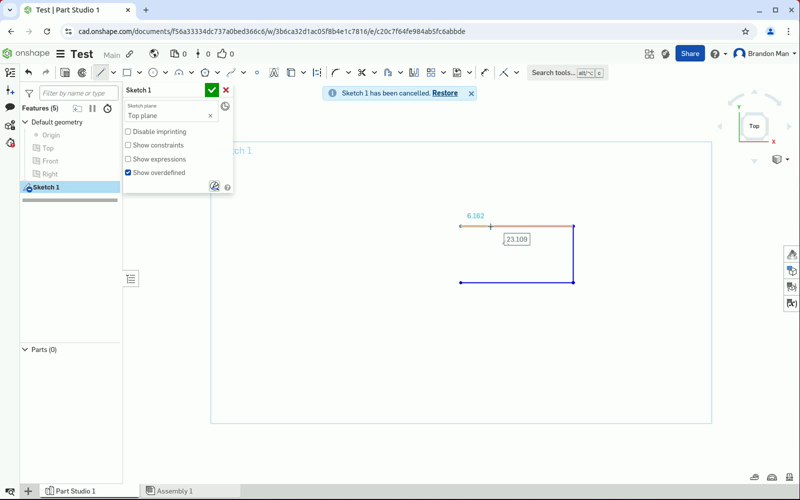
key_down(shift)
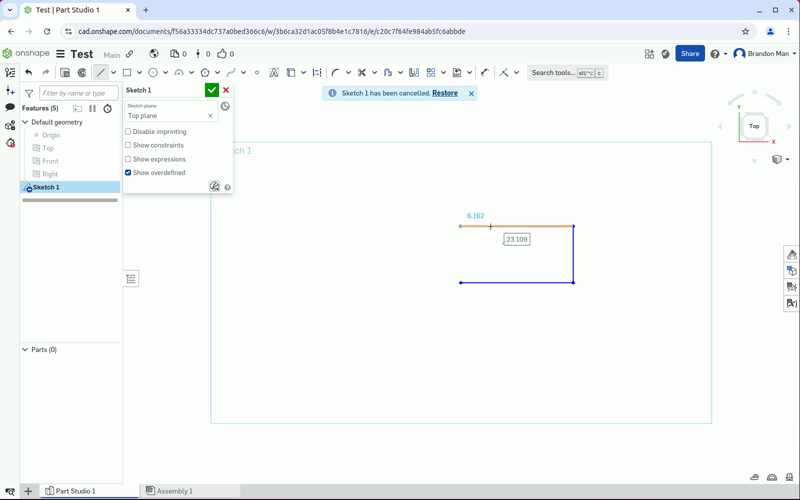
mouse_move(460, 282)
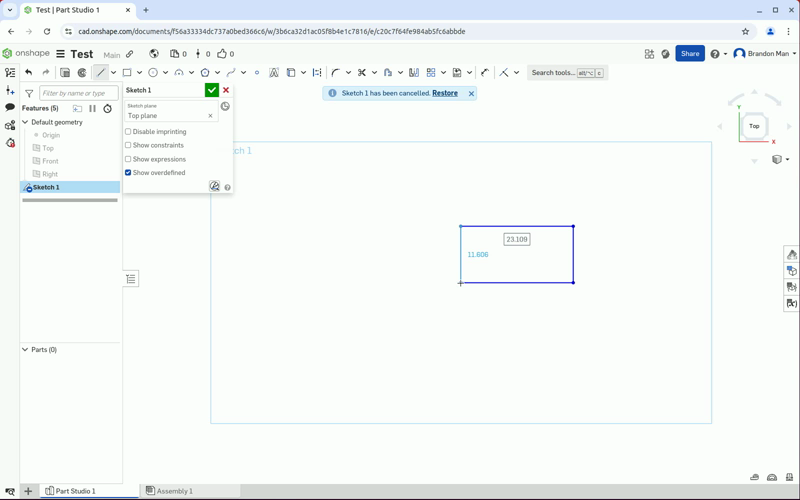
key_up(shift)
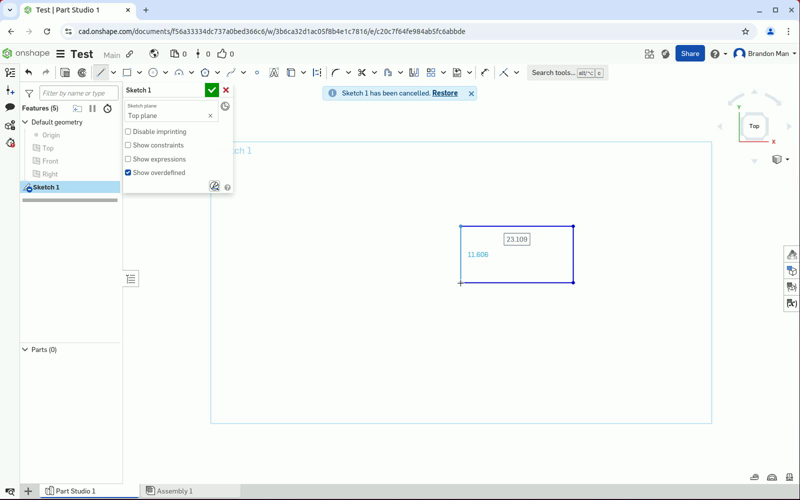
click(460, 282)
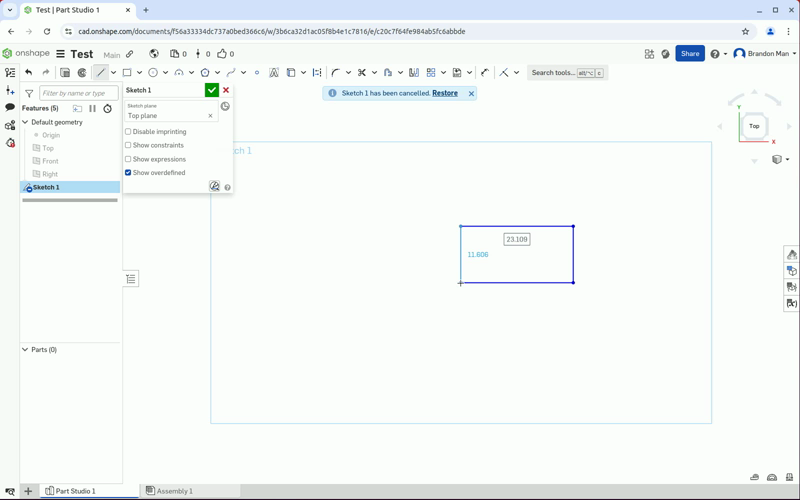
key(esc)
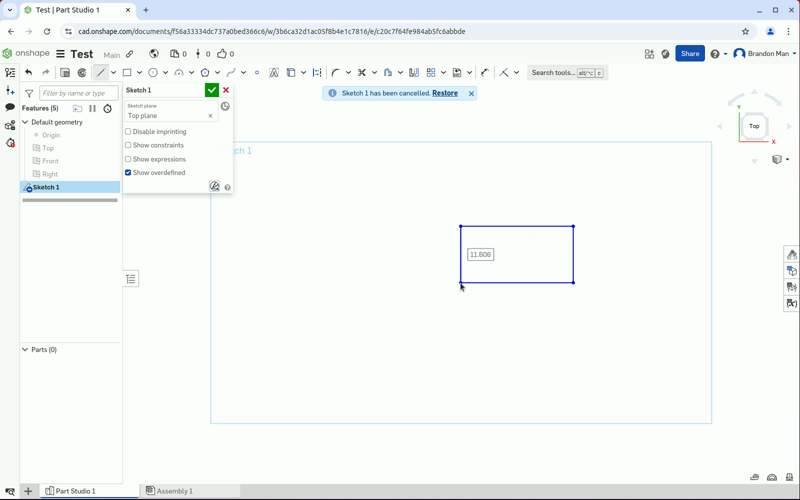
mouse_move(547, 262)
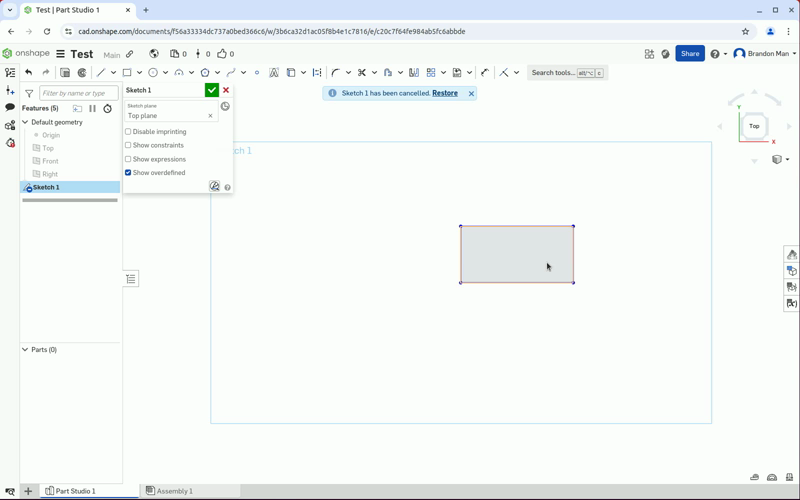
click(547, 262)
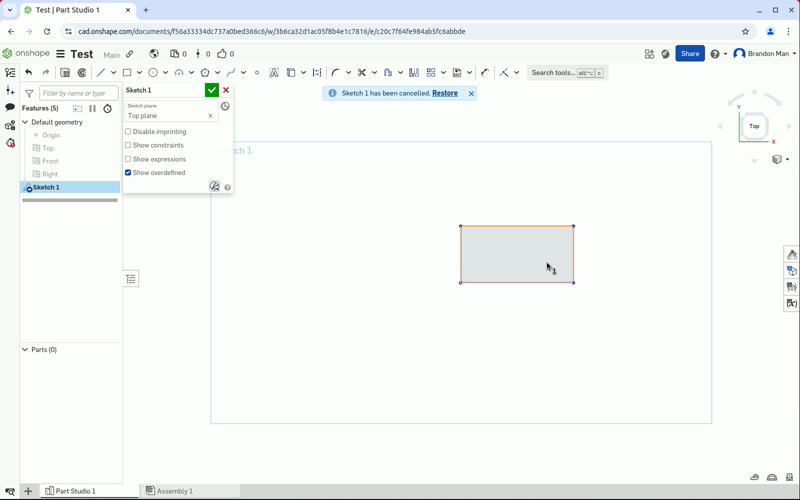
mouse_move(73, 352)
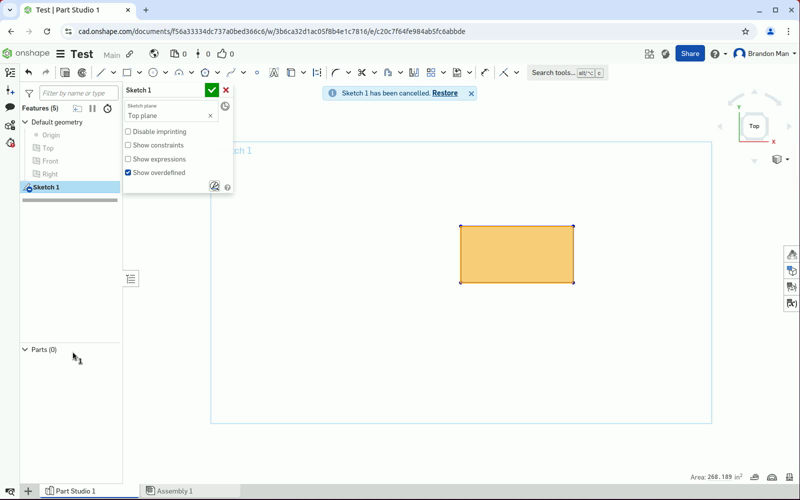
key(shift+y)
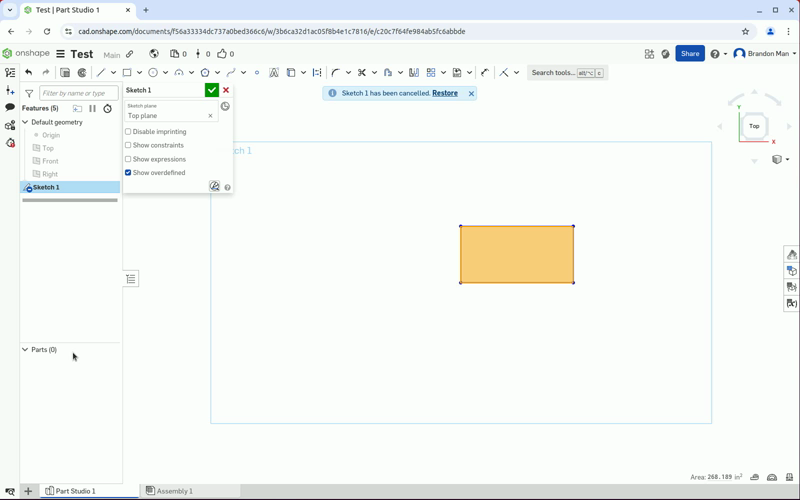
key(shift+e)
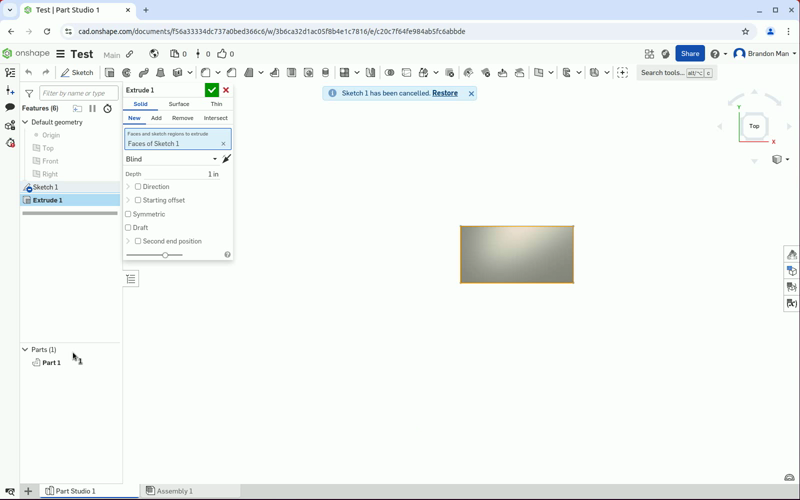
mouse_move(143, 106)
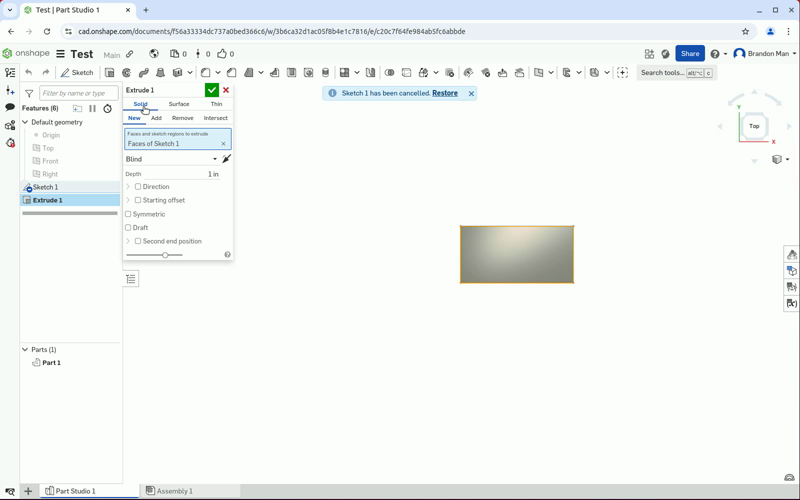
click(143, 106)
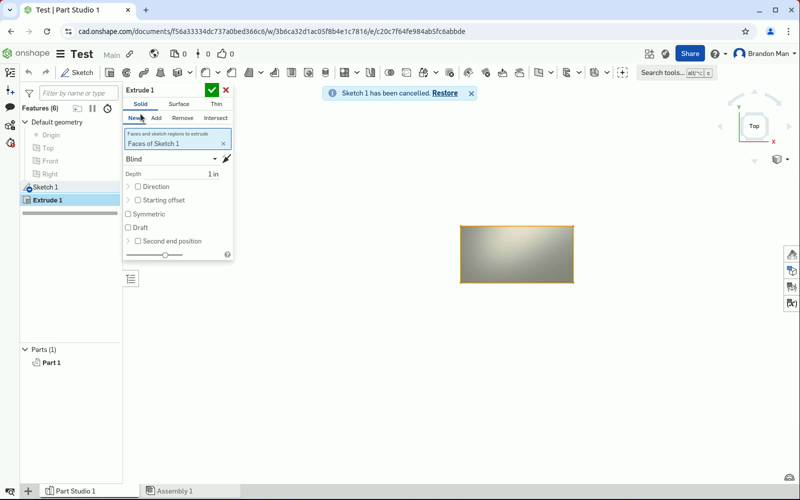
mouse_move(137, 120)
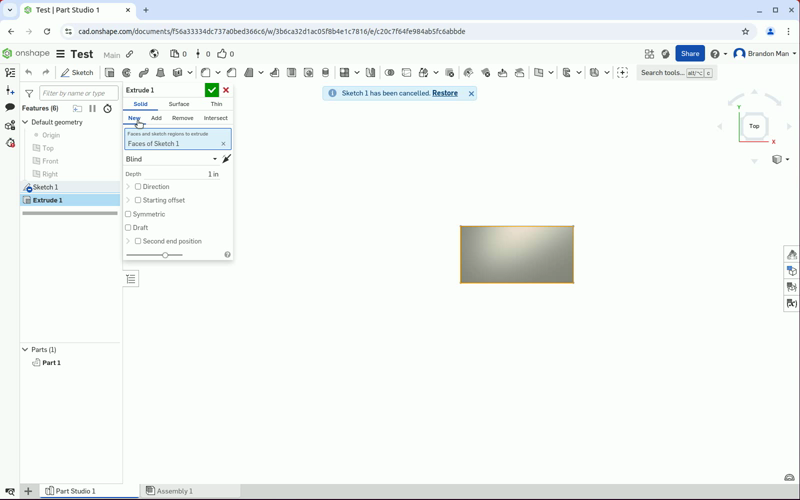
click(137, 120)
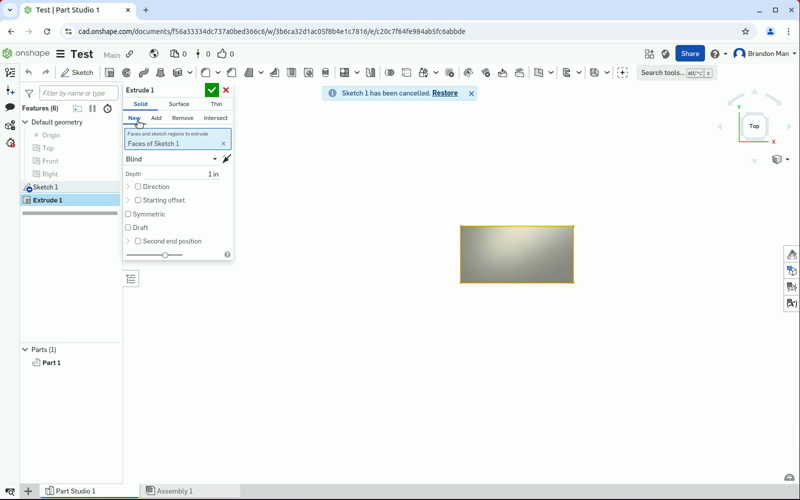
key(tab, 4)
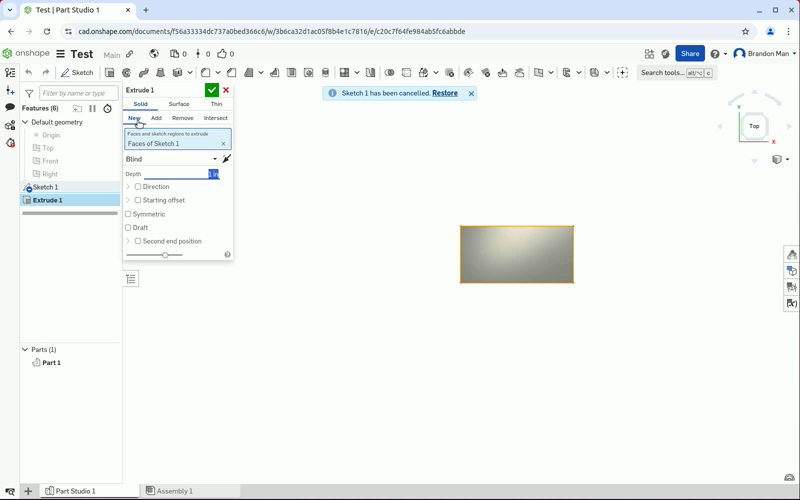
text(13.961)
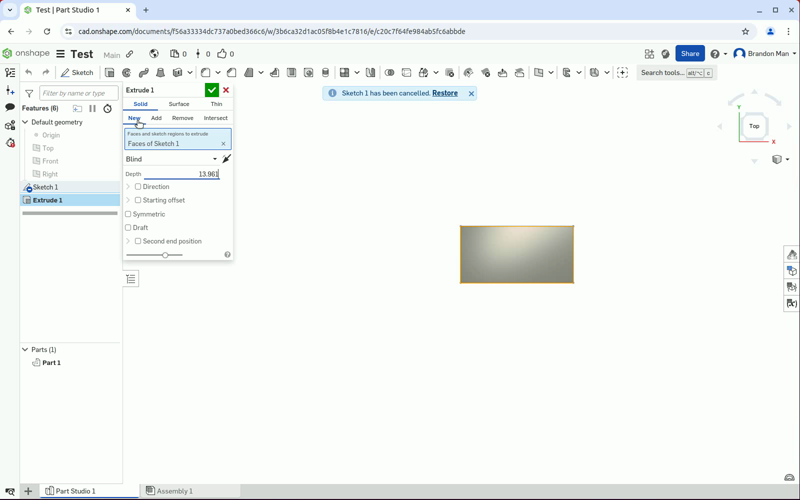
key(enter)
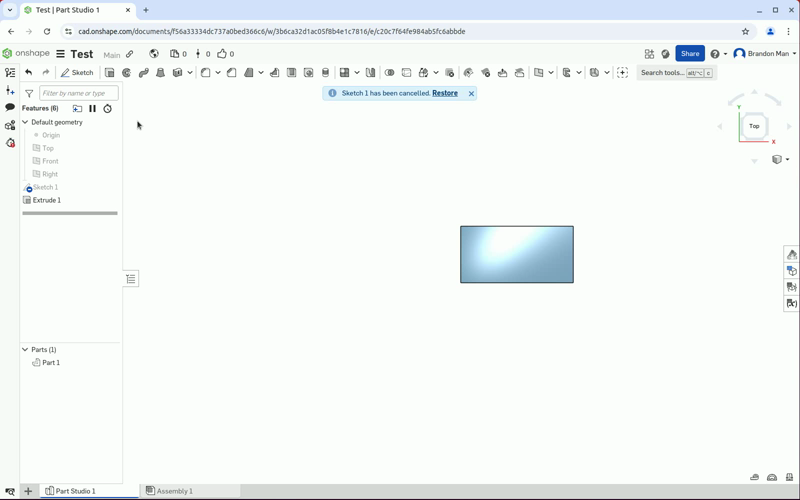
key(shift+h)
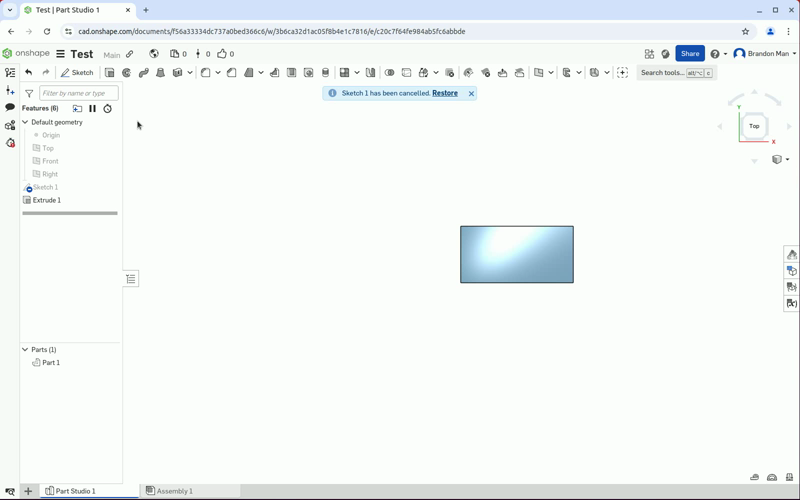
key(shift+h)
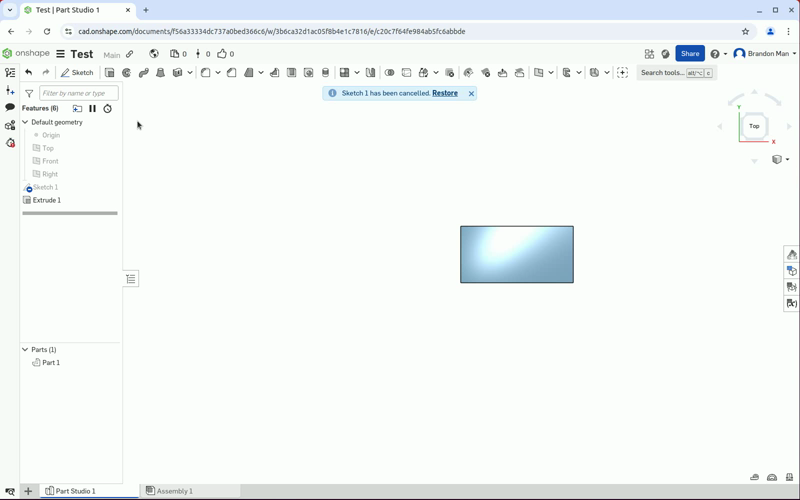
mouse_move(73, 189)
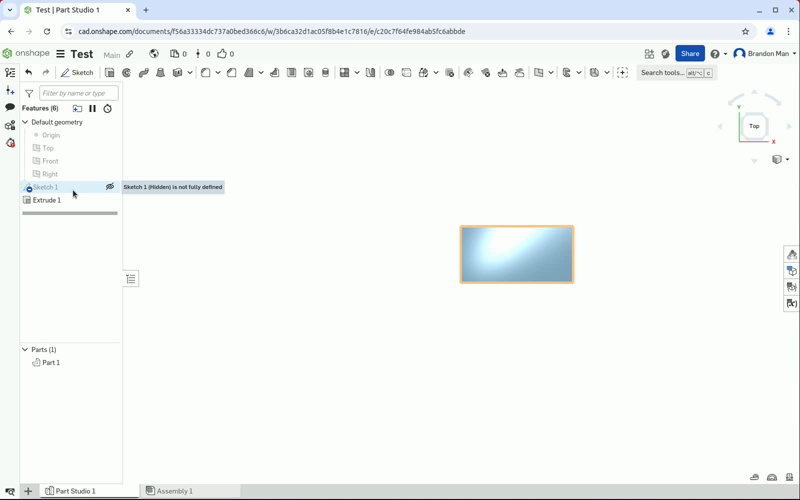
click(73, 189)
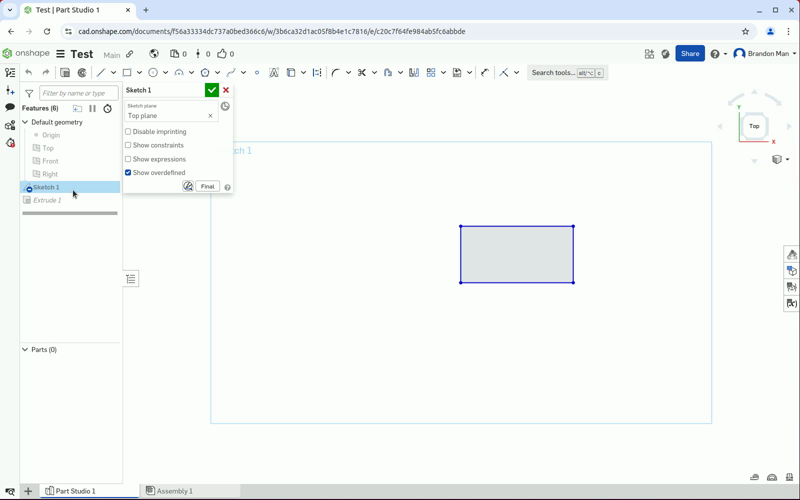
mouse_move(229, 92)
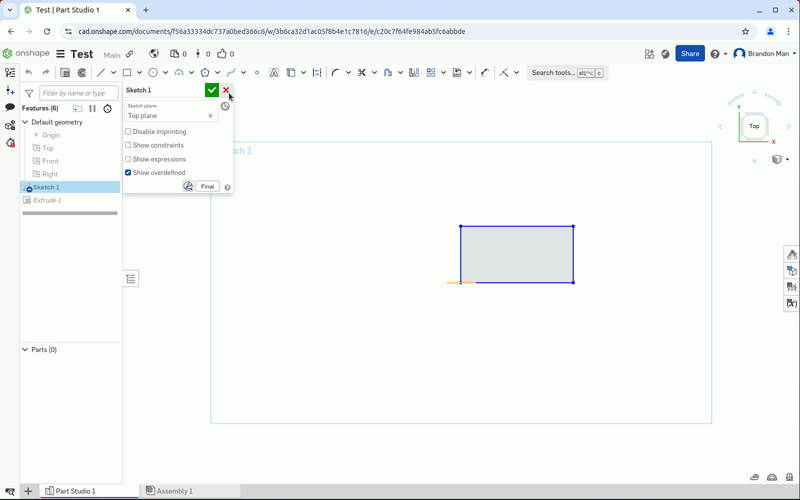
click(229, 92)
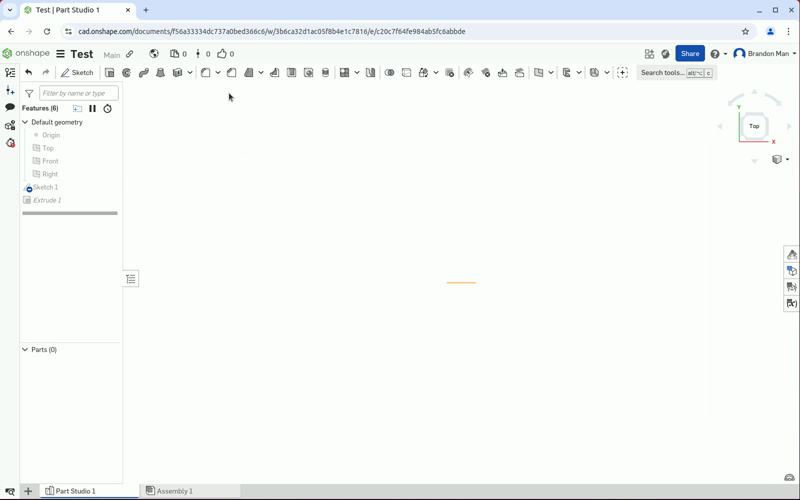
mouse_move(73, 352)
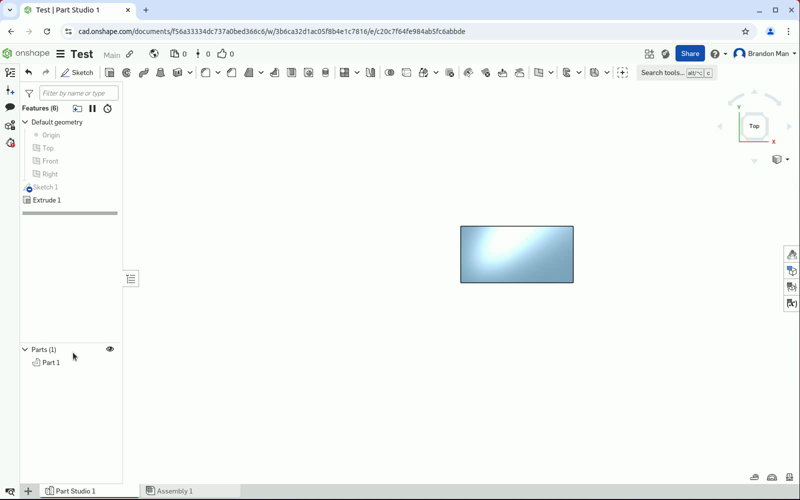
key(y)
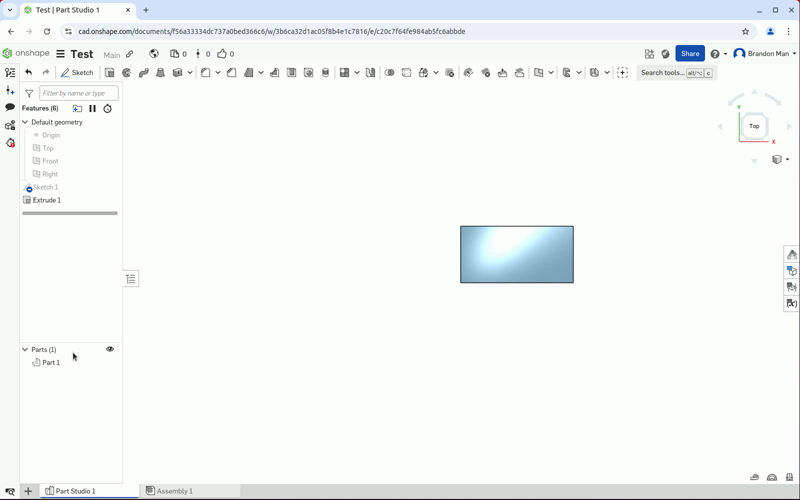
key(shift+p)
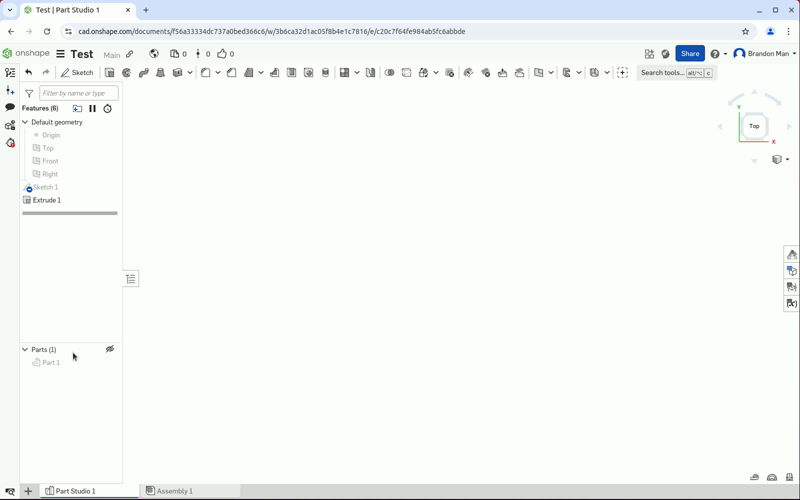
key(space)
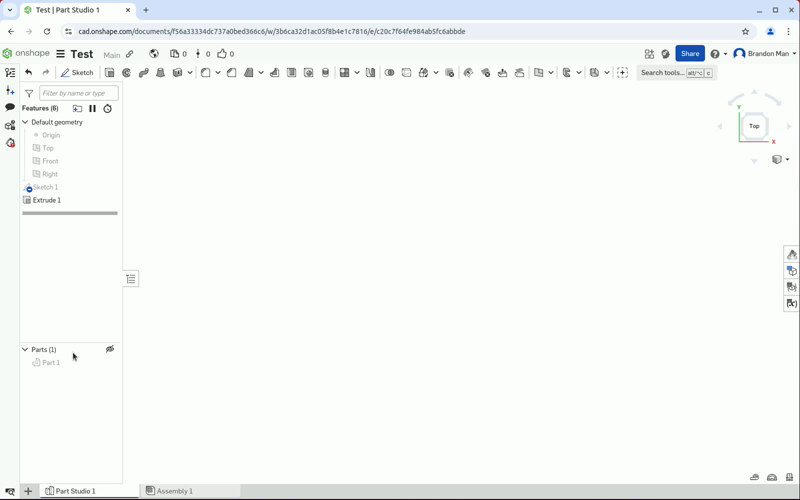
key_down(shift)
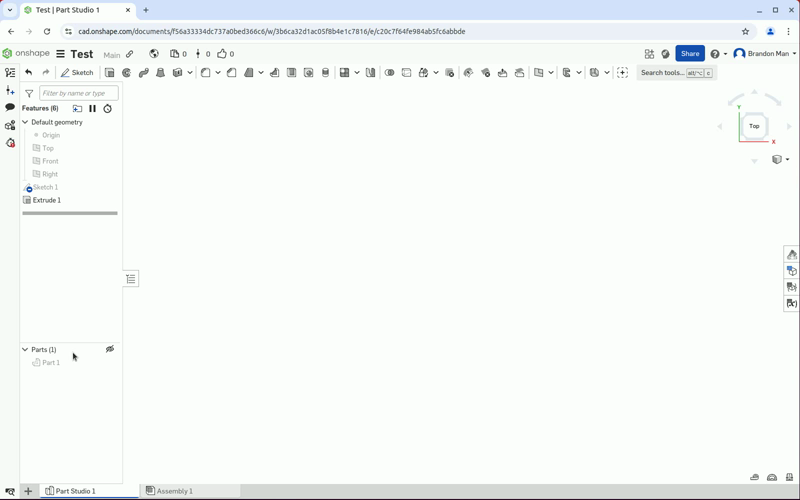
key(up)
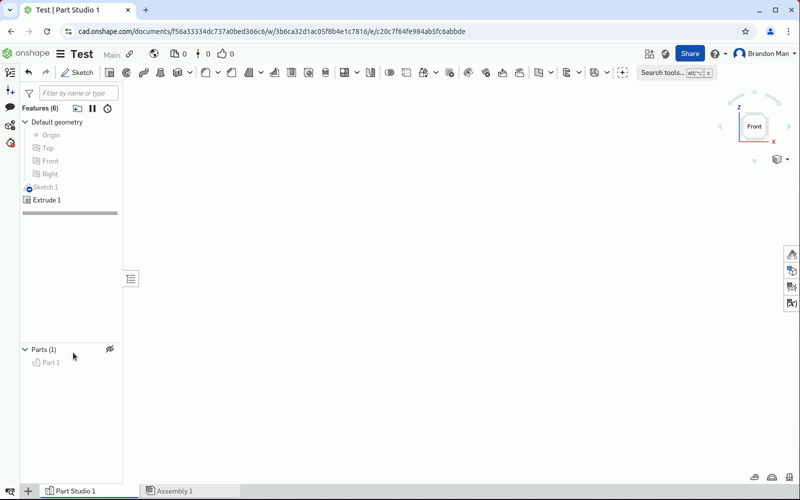
key_up(shift)
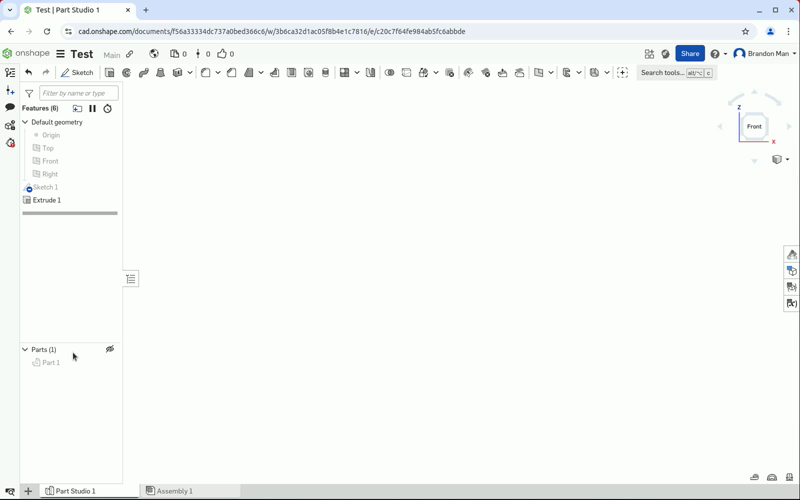
mouse_move(73, 352)
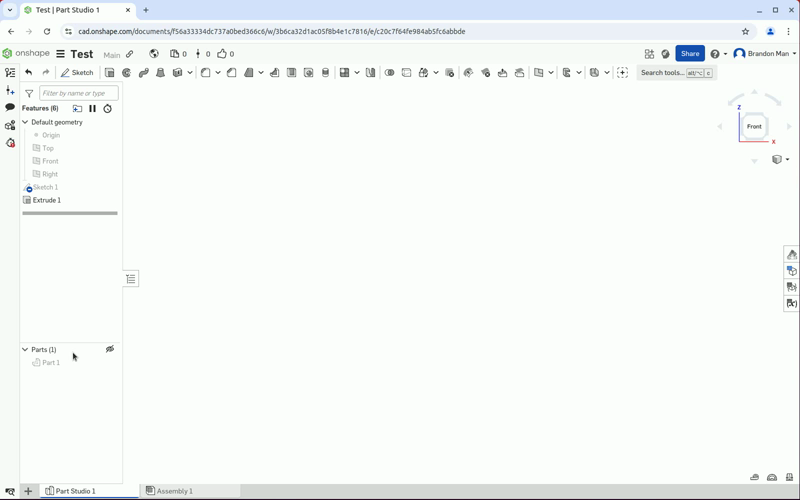
key(shift+y)
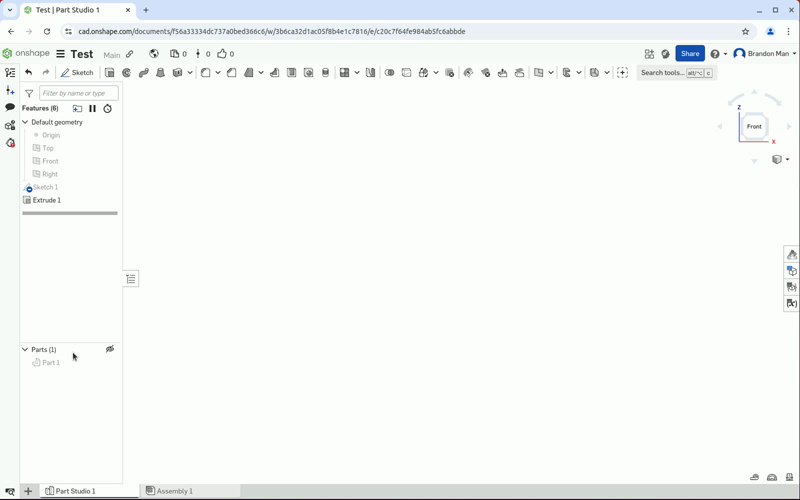
key(shift+s)
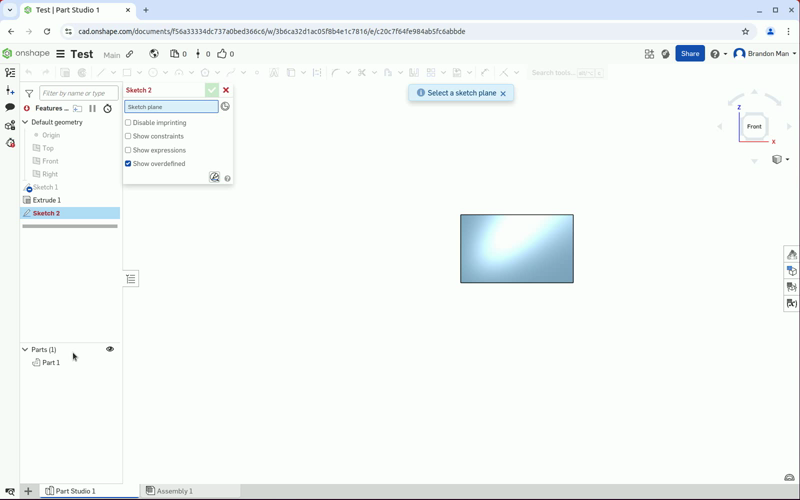
mouse_move(73, 163)
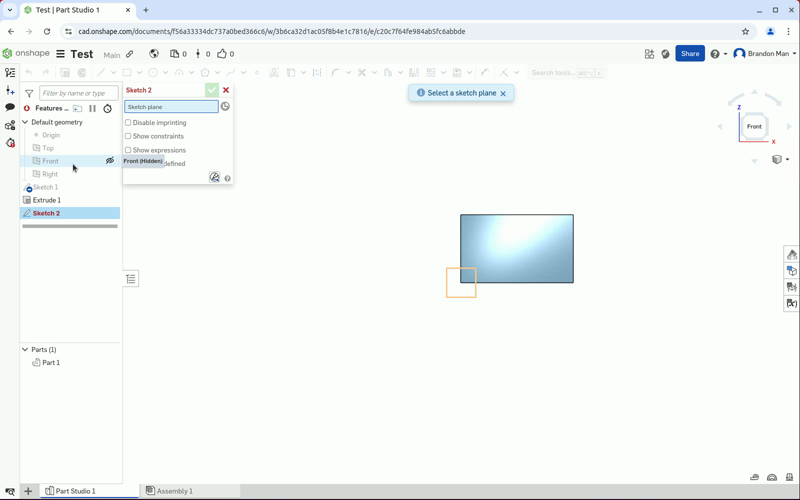
click(73, 163)
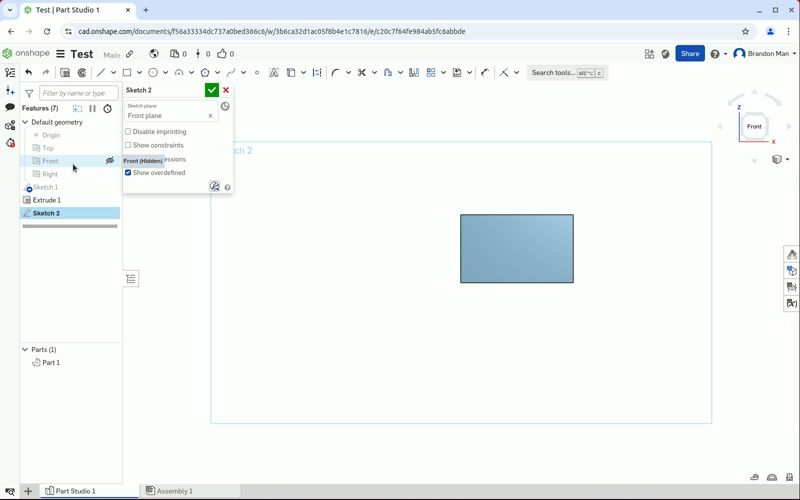
mouse_move(73, 352)
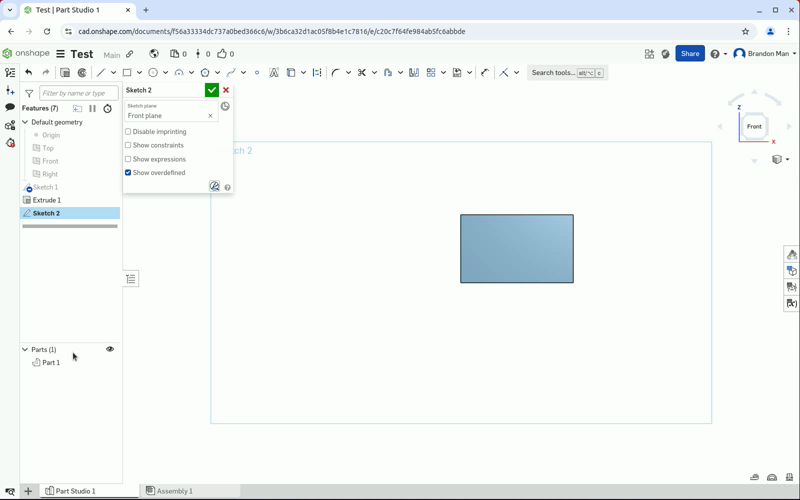
key(y)
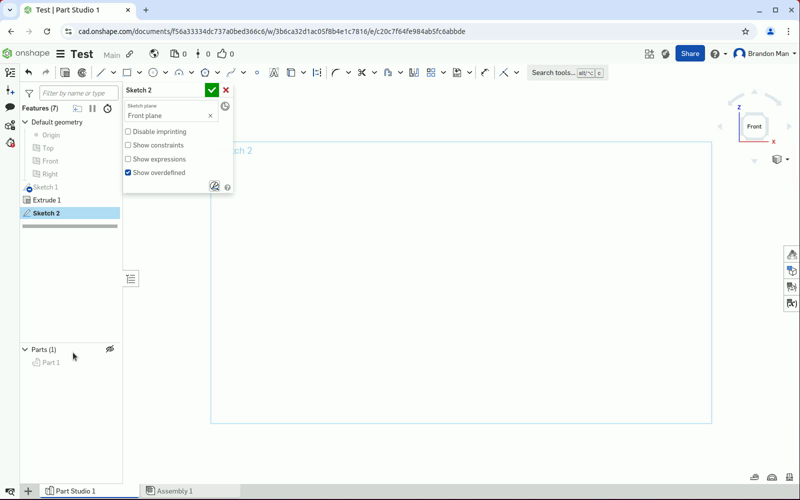
key(l)
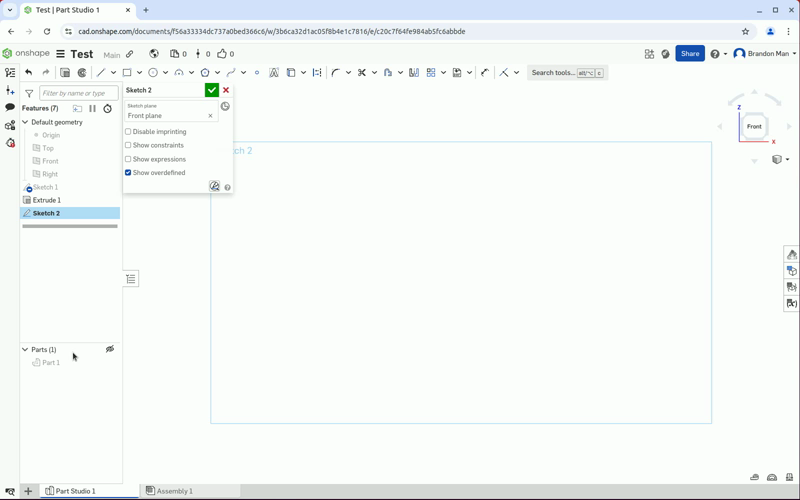
key_down(shift)
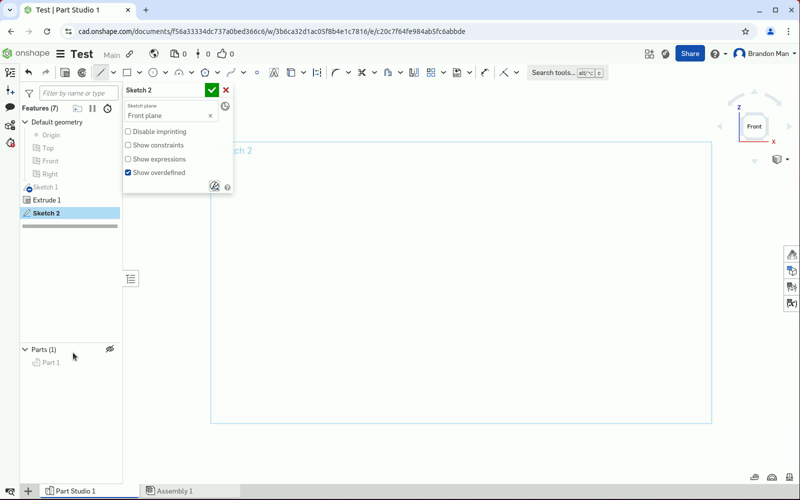
mouse_move(460, 282)
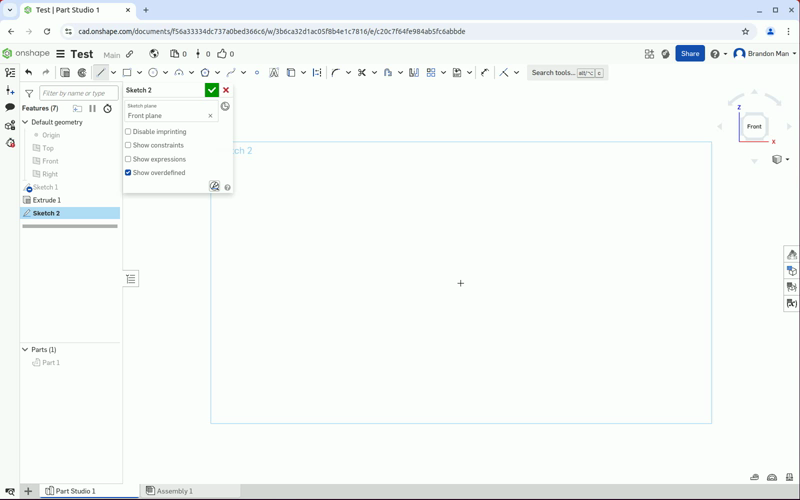
click(460, 282)
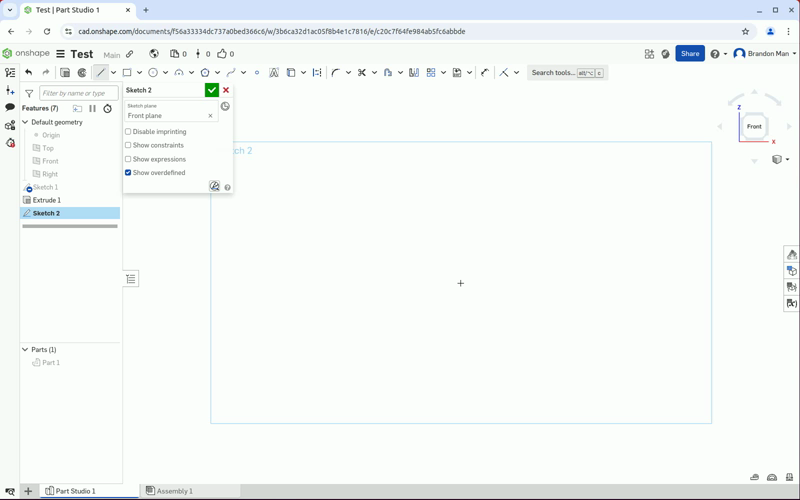
key_up(shift)
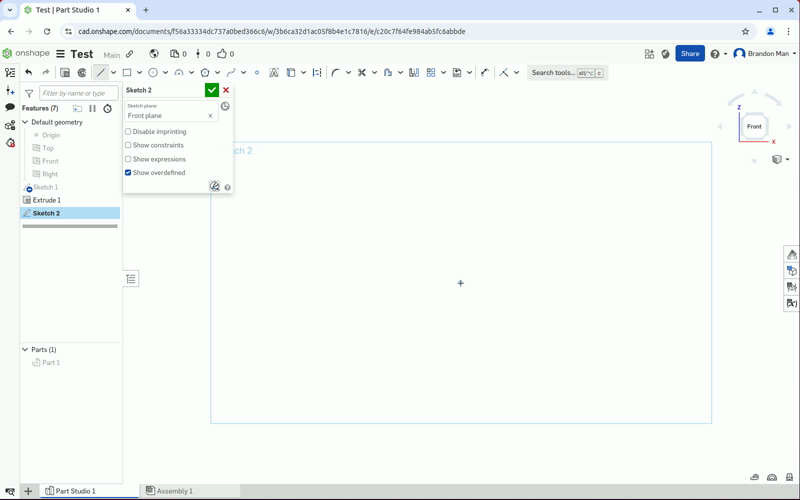
key_down(shift)
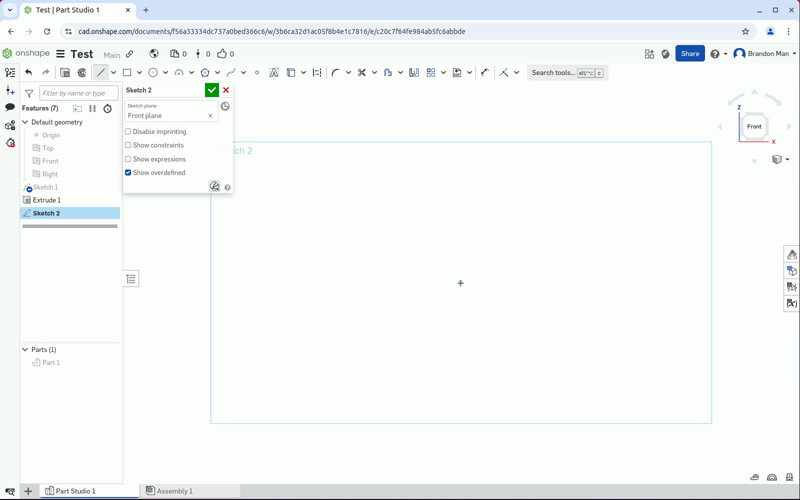
mouse_move(573, 282)
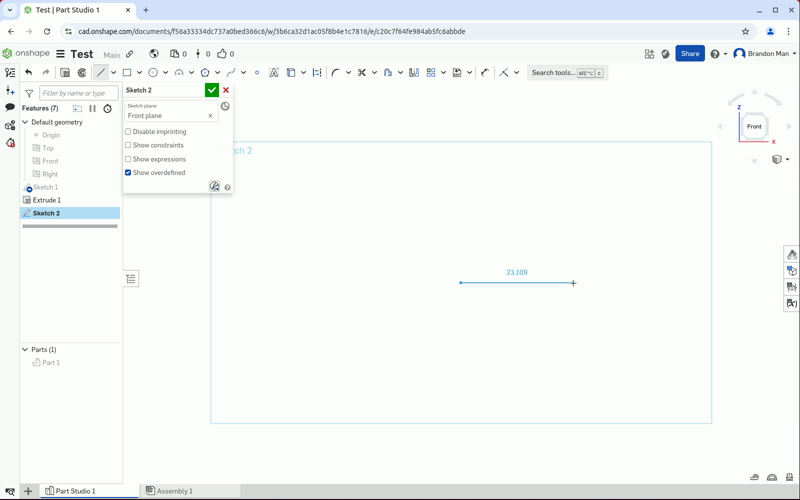
click(573, 282)
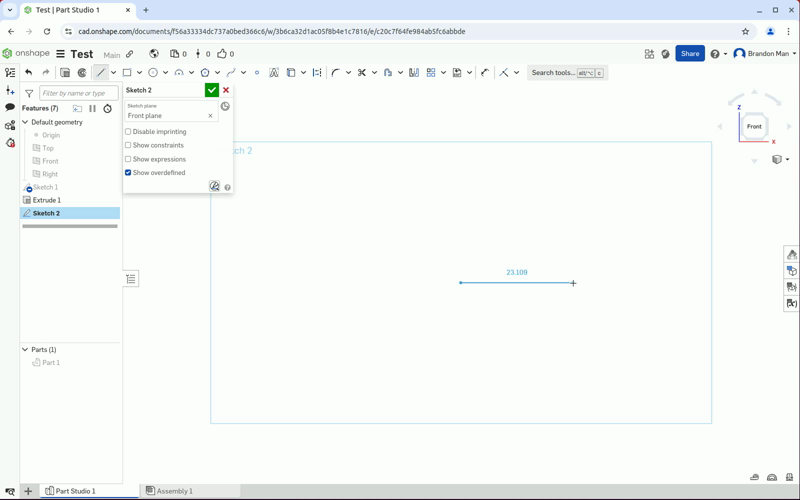
key_up(shift)
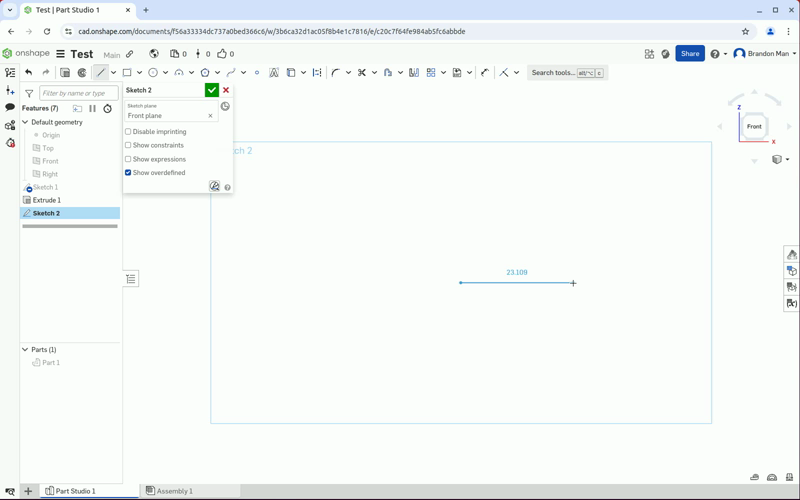
key_down(shift)
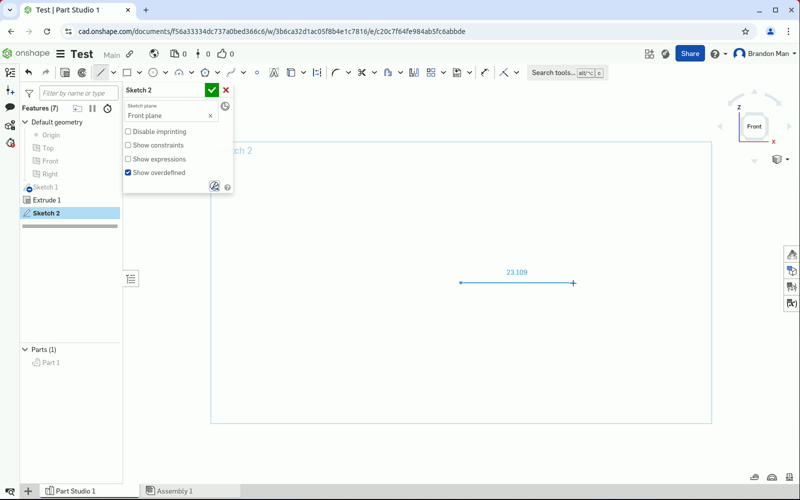
mouse_move(589, 282)
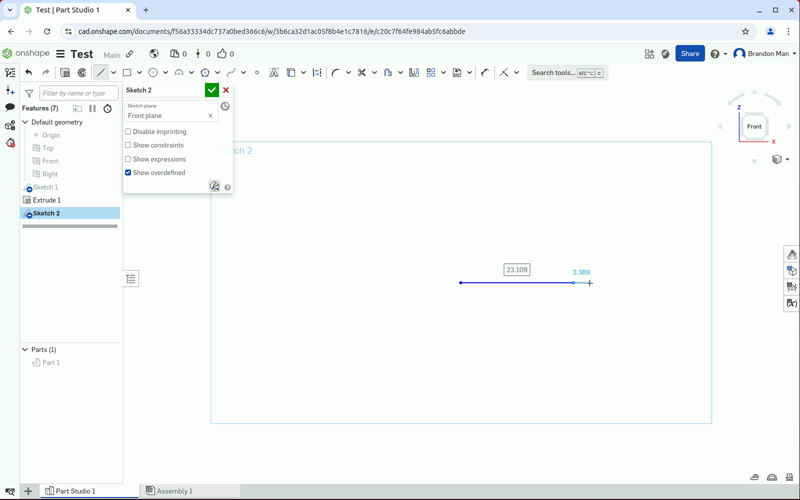
mouse_move(573, 247)
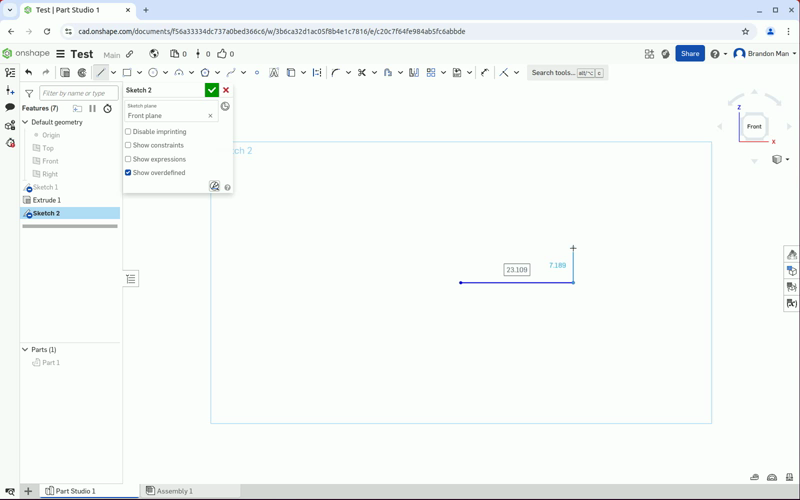
click(573, 247)
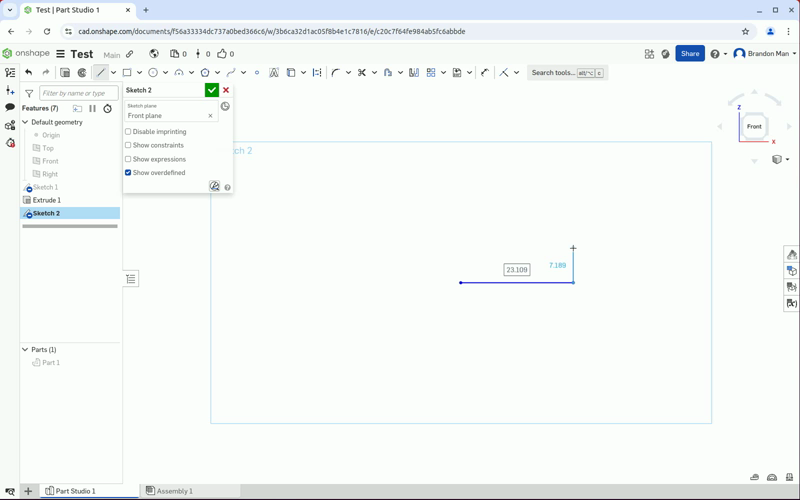
key_up(shift)
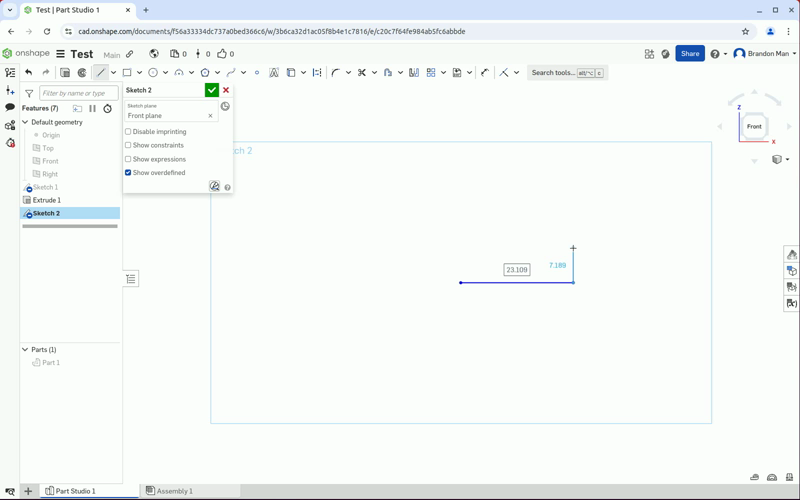
key_down(shift)
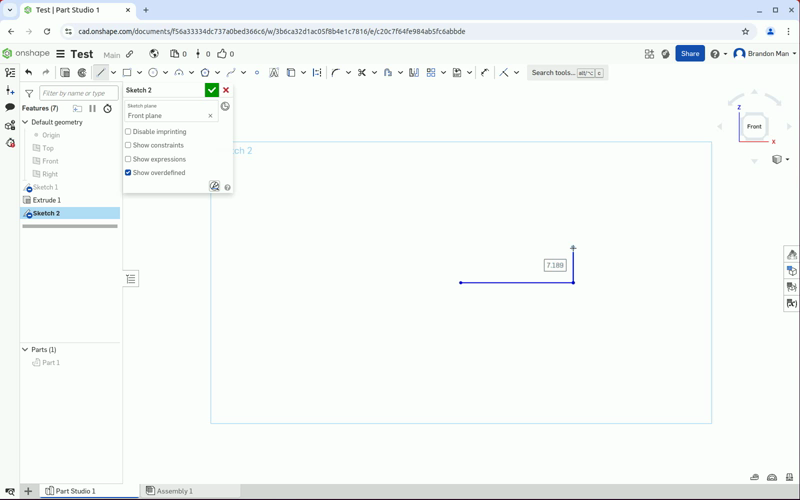
mouse_move(460, 247)
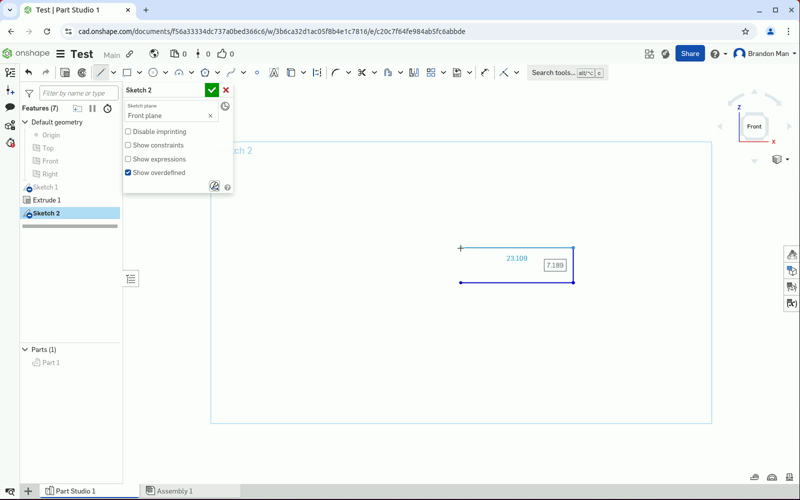
click(460, 247)
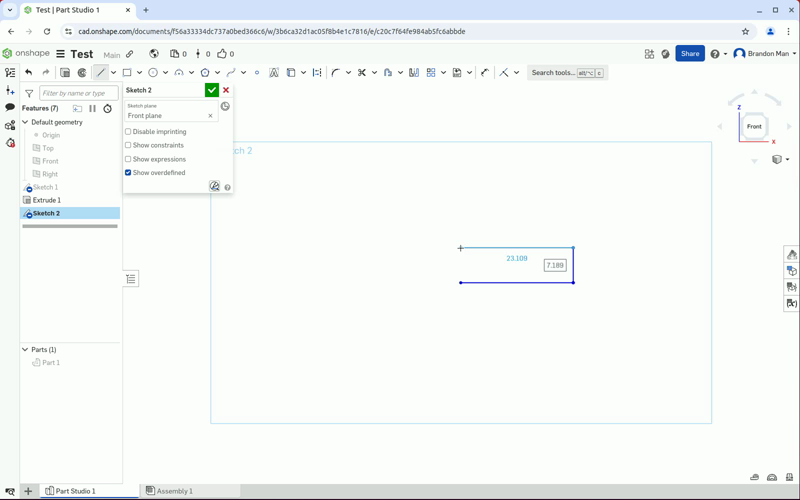
key_up(shift)
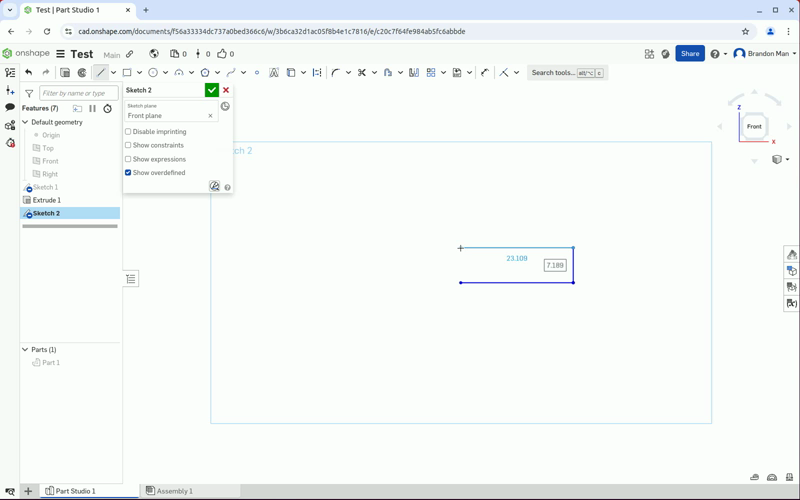
mouse_move(490, 247)
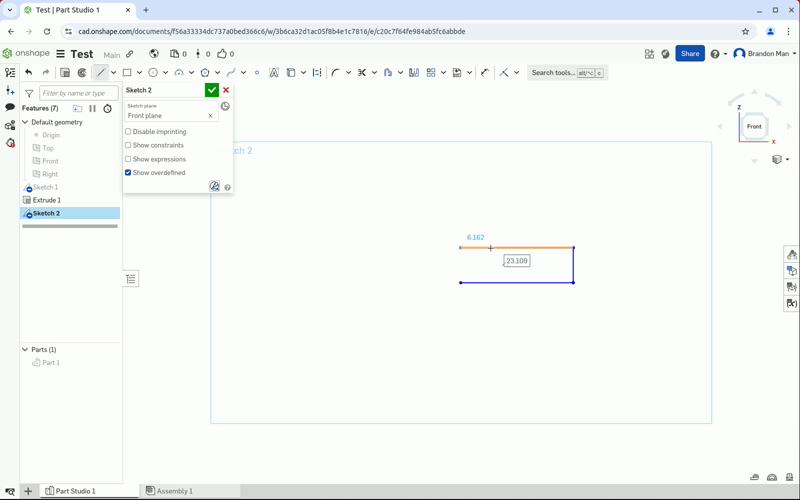
key_down(shift)
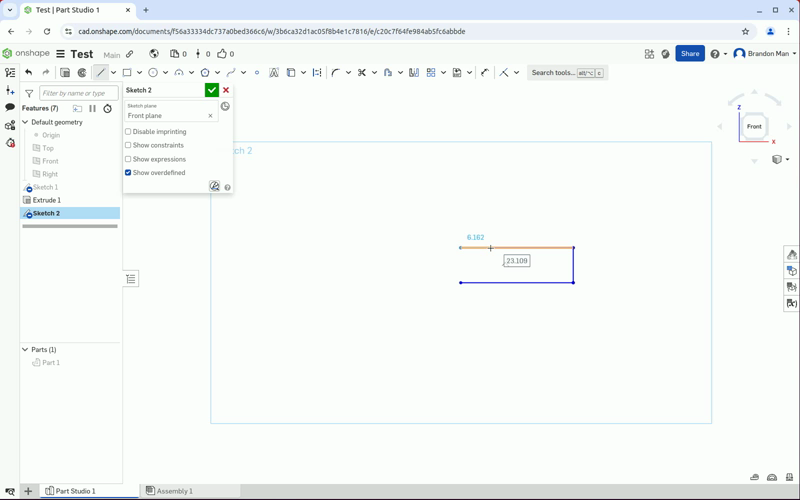
mouse_move(460, 282)
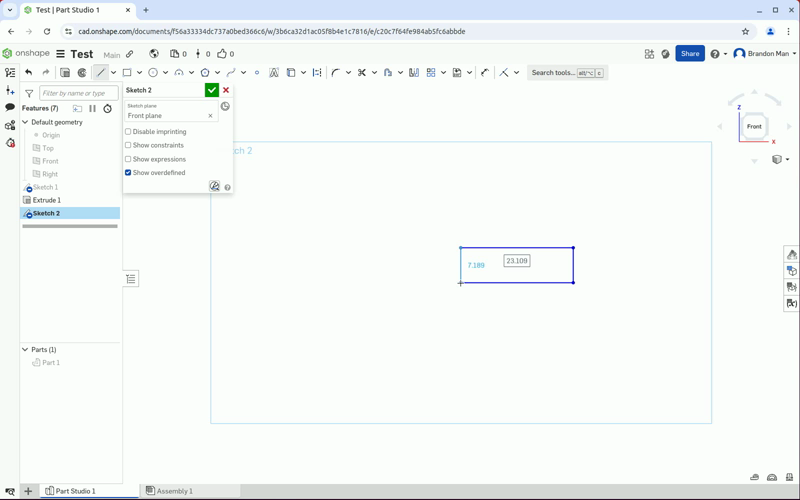
key_up(shift)
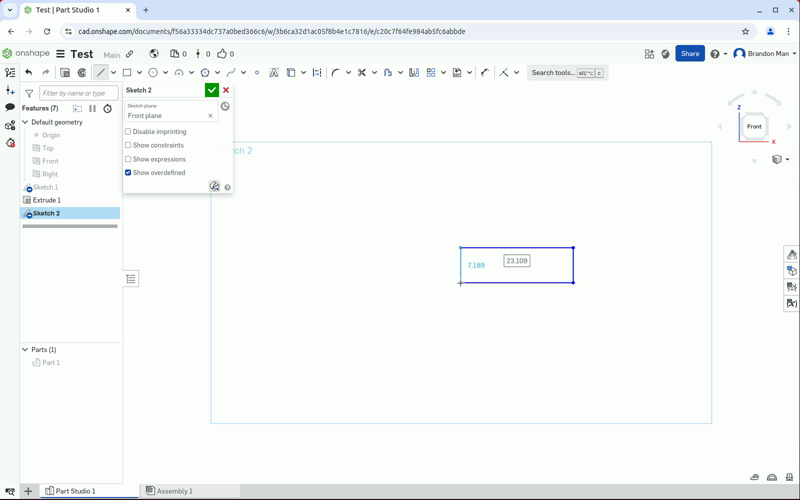
click(460, 282)
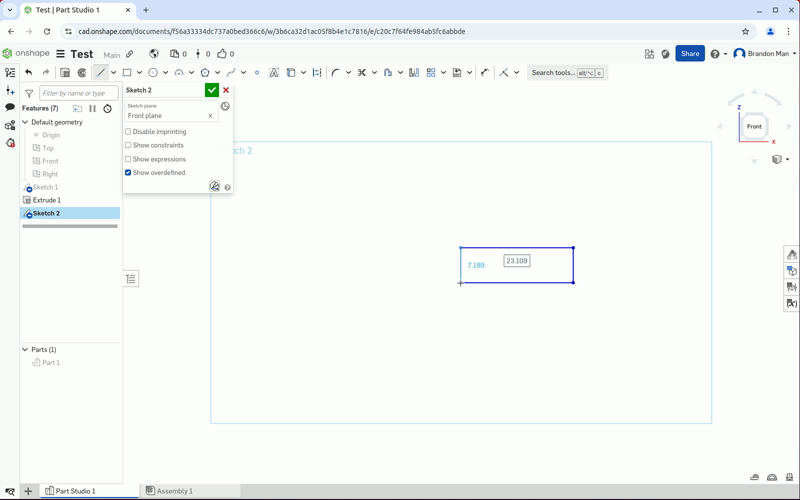
key(esc)
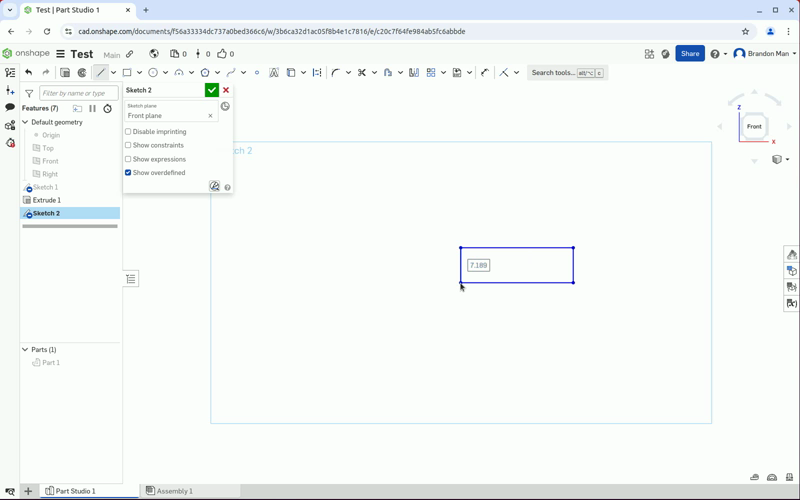
mouse_move(467, 276)
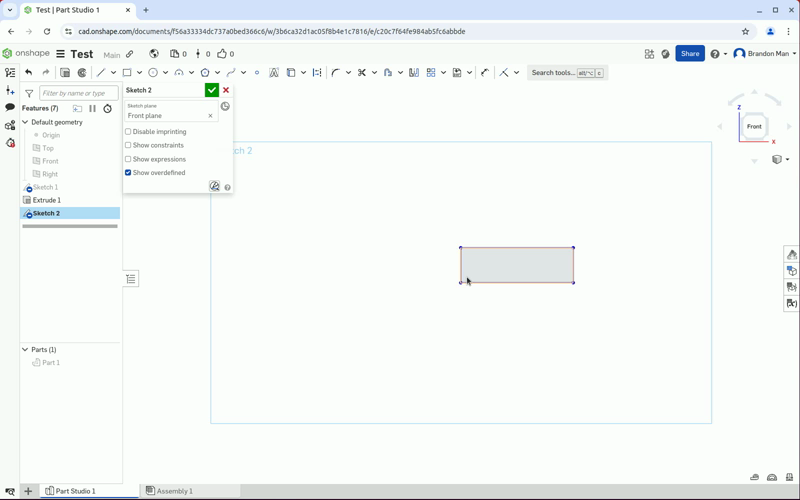
click(467, 276)
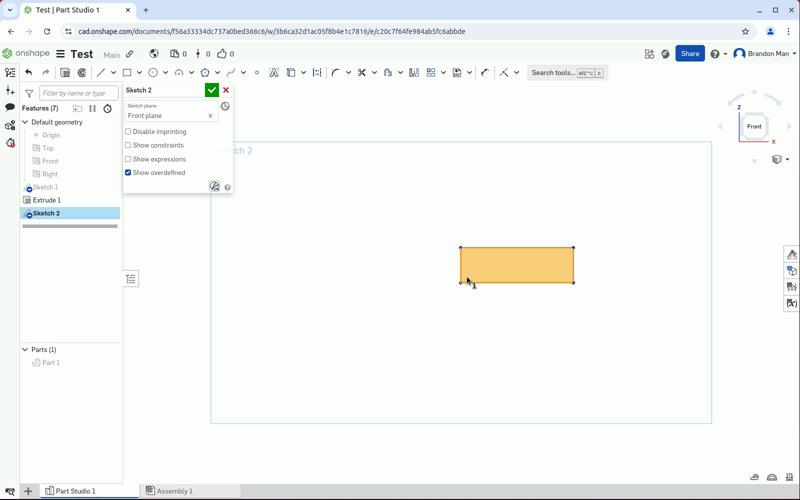
mouse_move(73, 352)
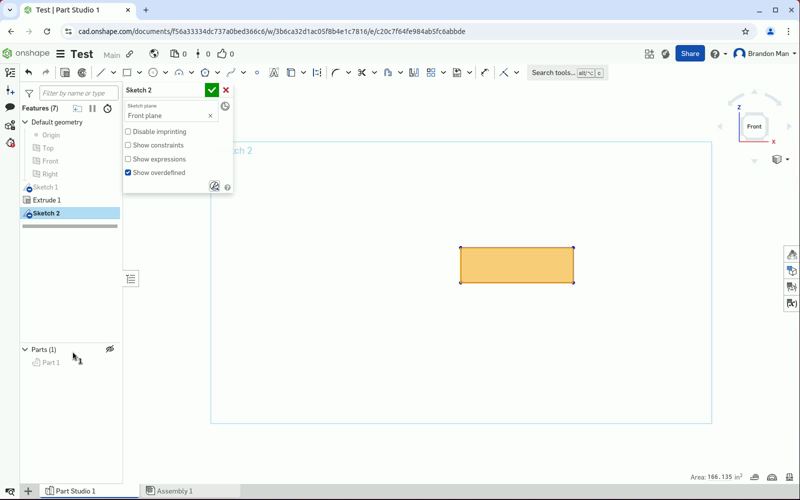
key(shift+y)
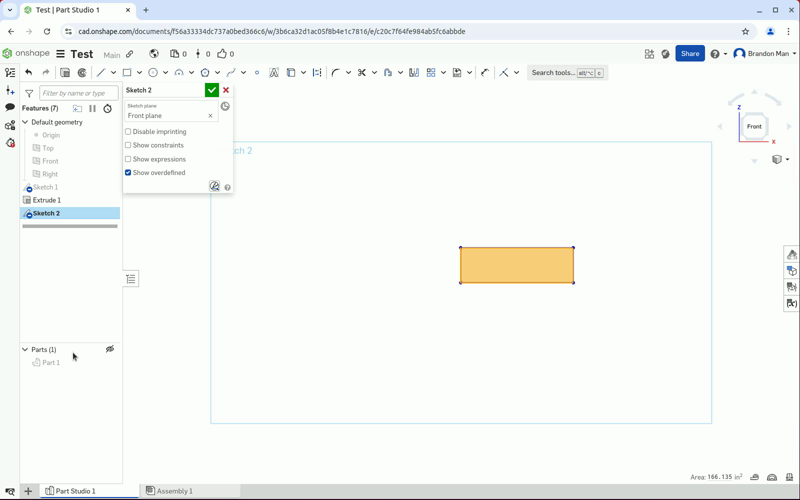
key(shift+e)
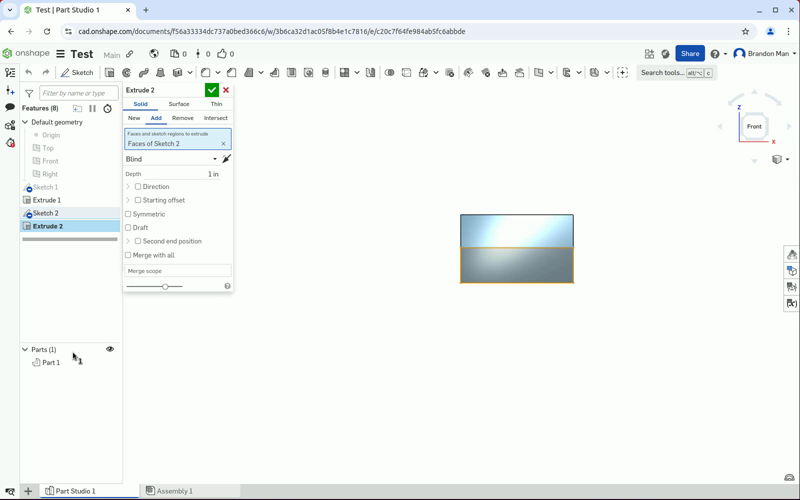
mouse_move(143, 106)
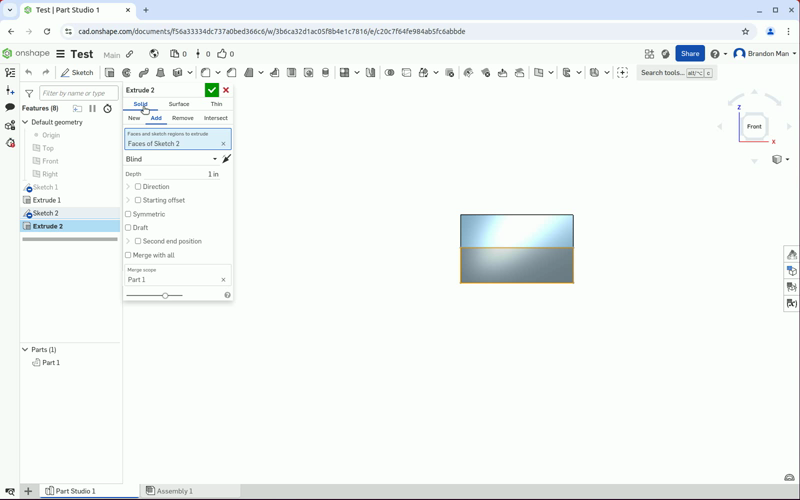
click(143, 106)
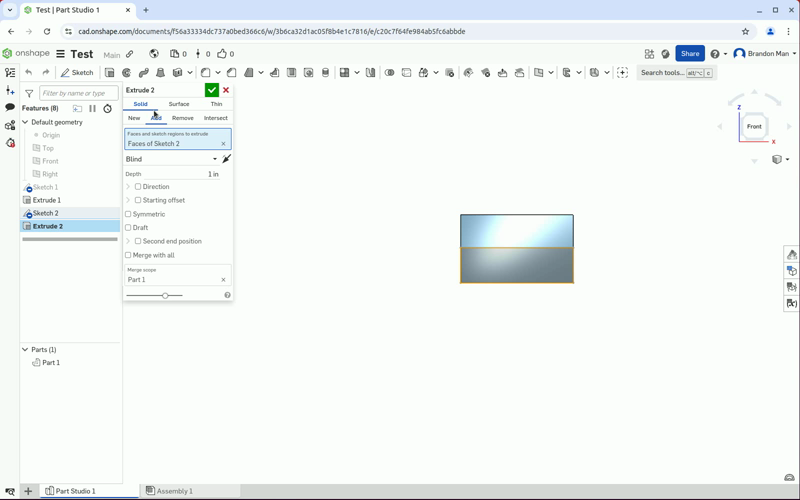
mouse_move(186, 120)
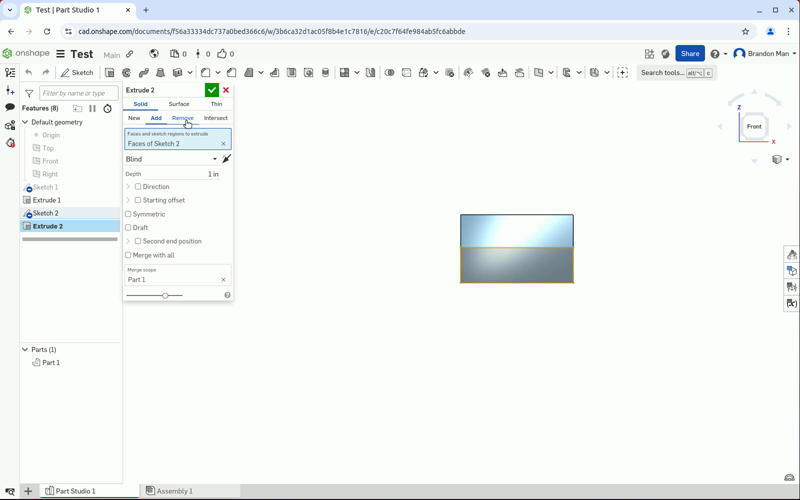
click(186, 120)
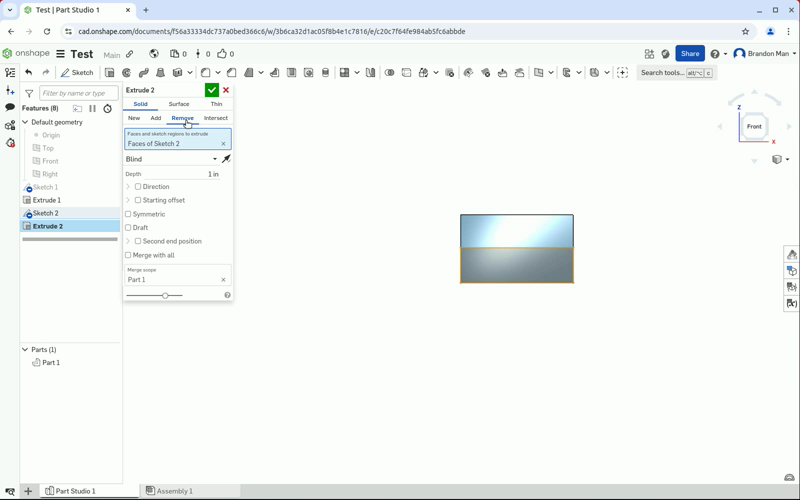
key(tab, 4)
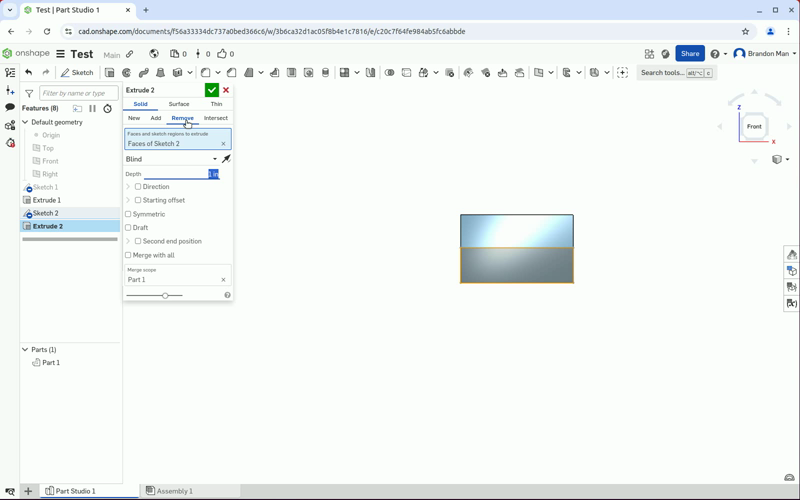
text(3.37)
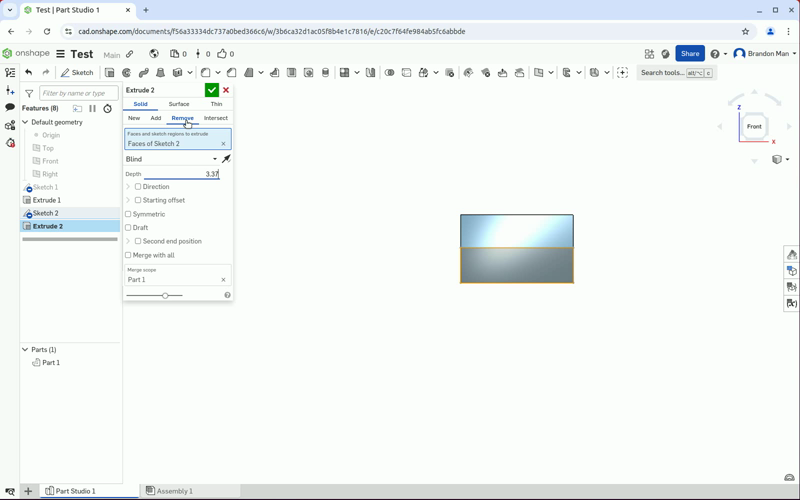
key(tab, 6)
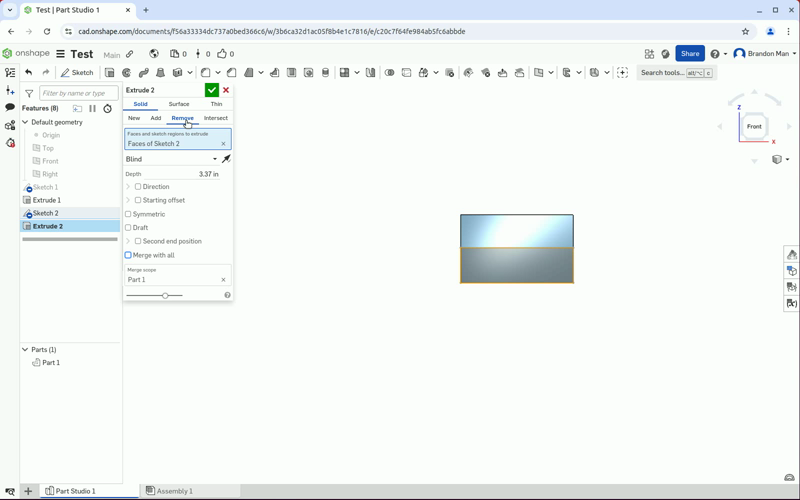
key(space)
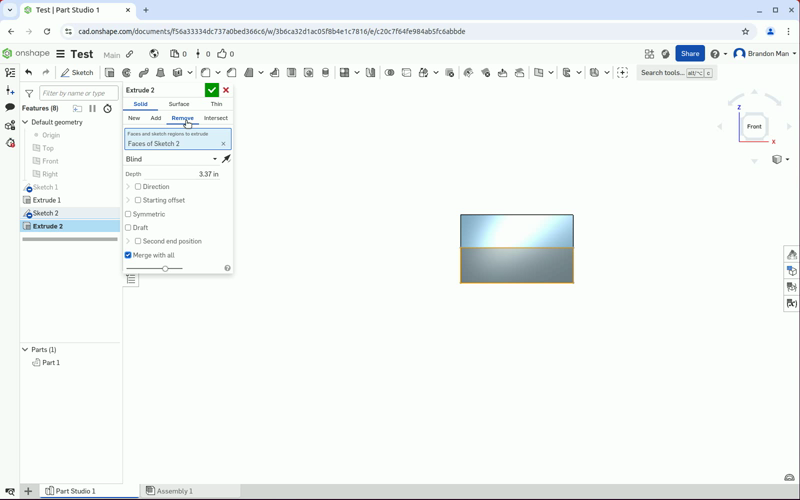
key(enter)
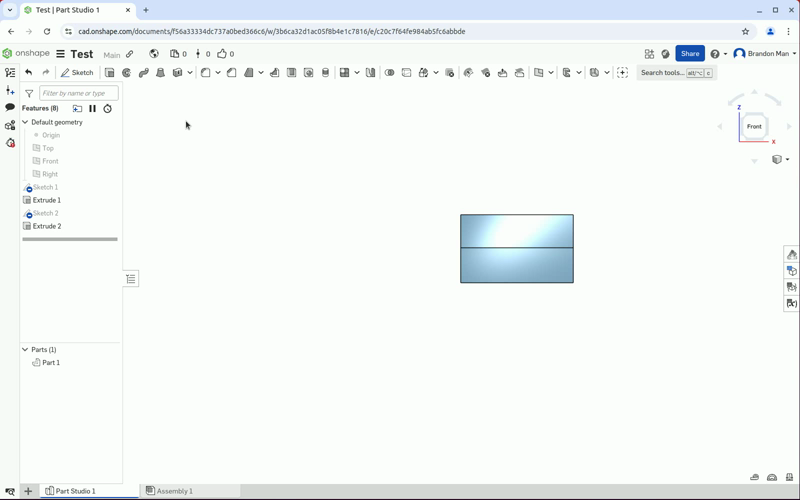
key(shift+h)
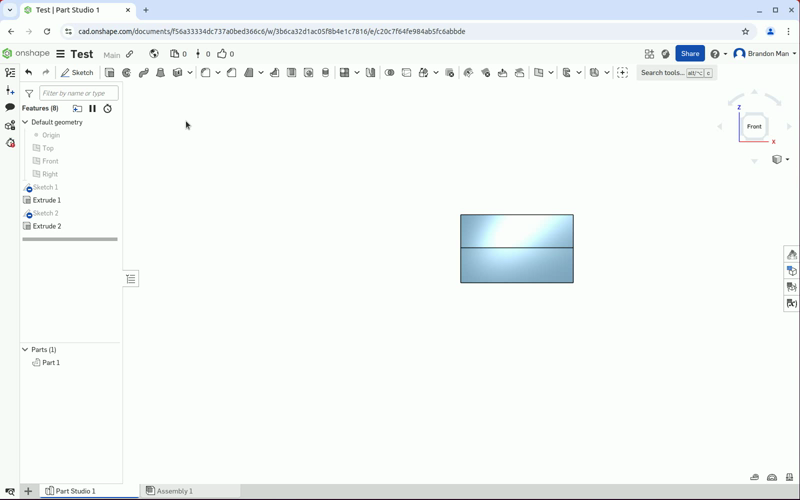
key(shift+h)
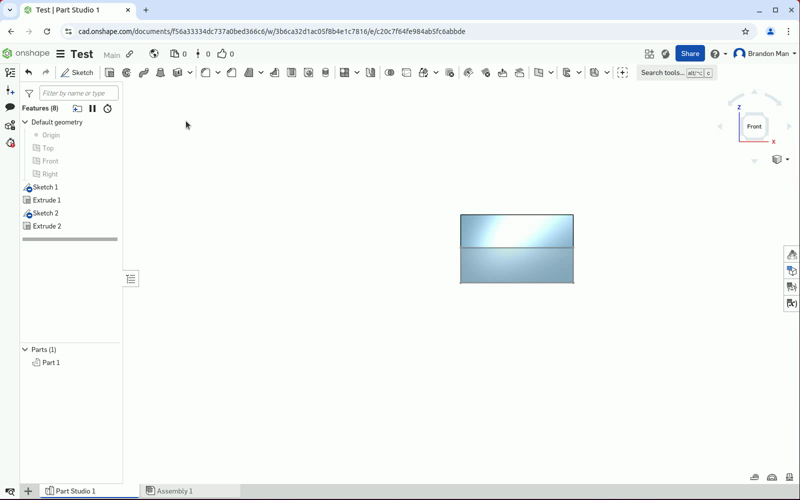
key(shift+7)
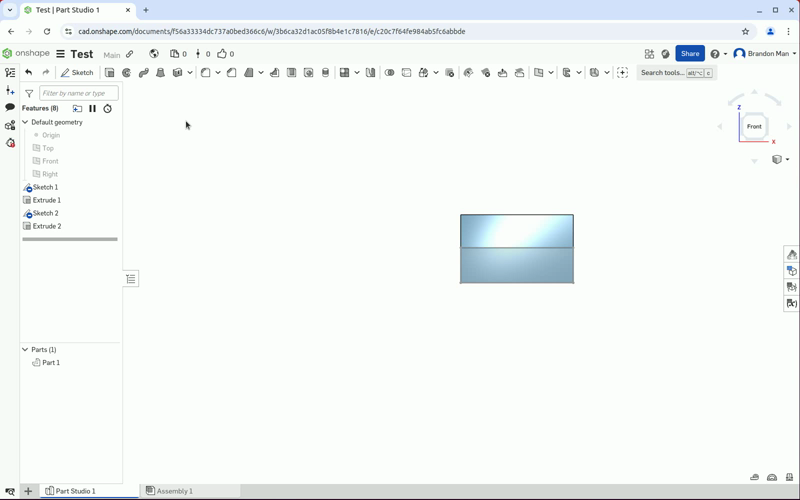
key(left, 2)
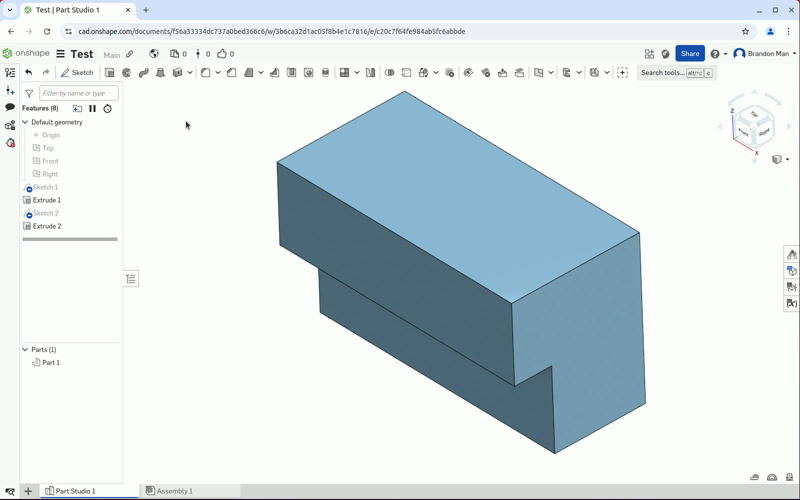
key(down, 2)
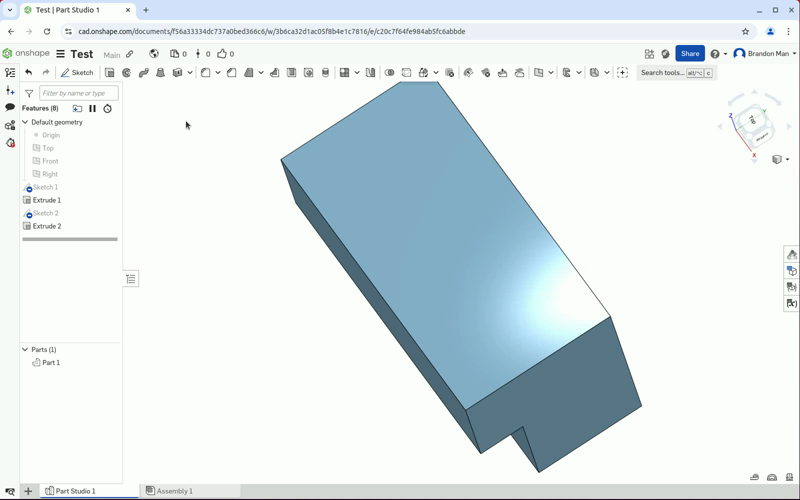
key(up, 2)
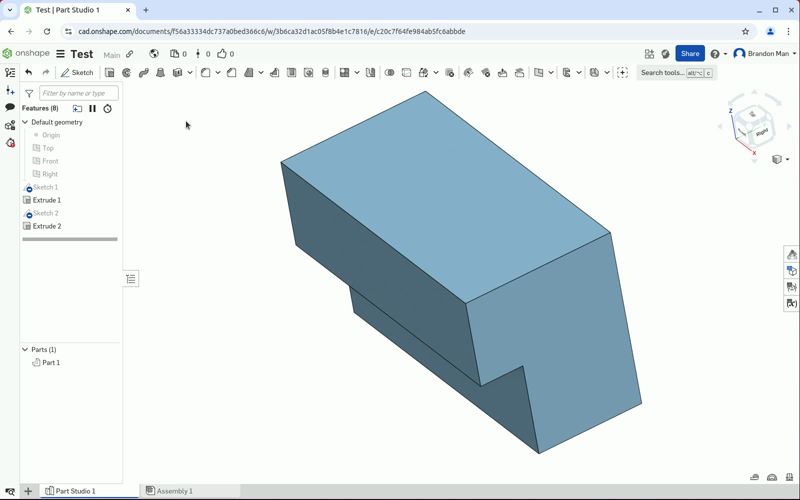
key(right, 2)
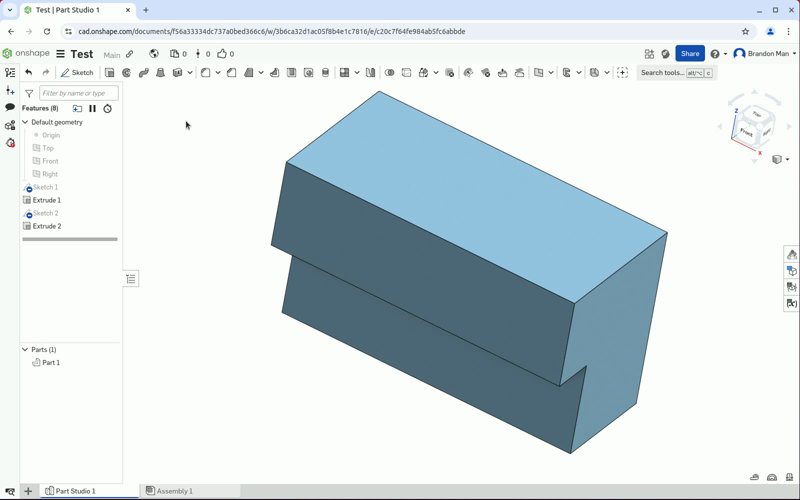
mouse_move(73, 189)
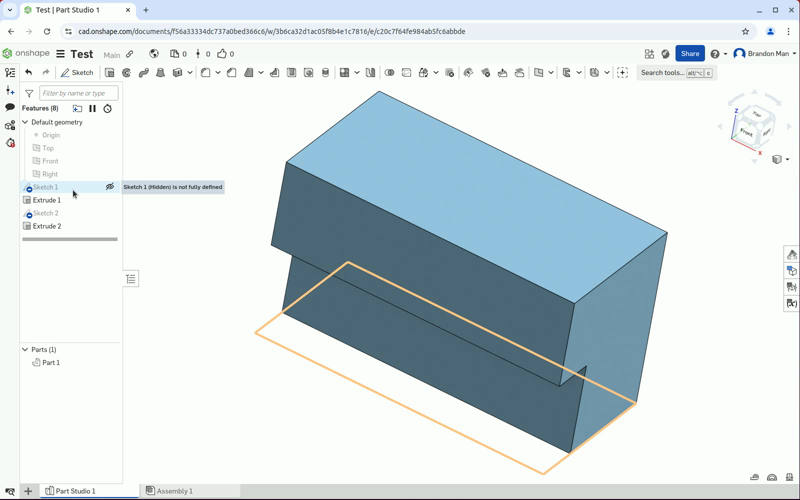
click(73, 189)